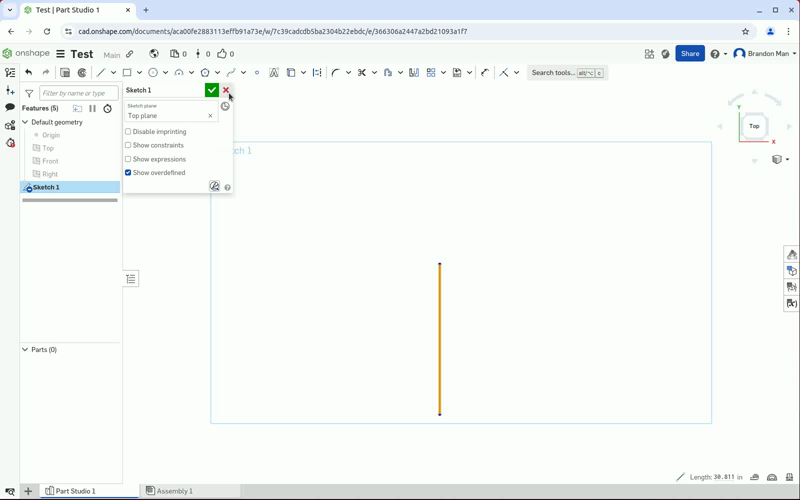
key(shift+h)
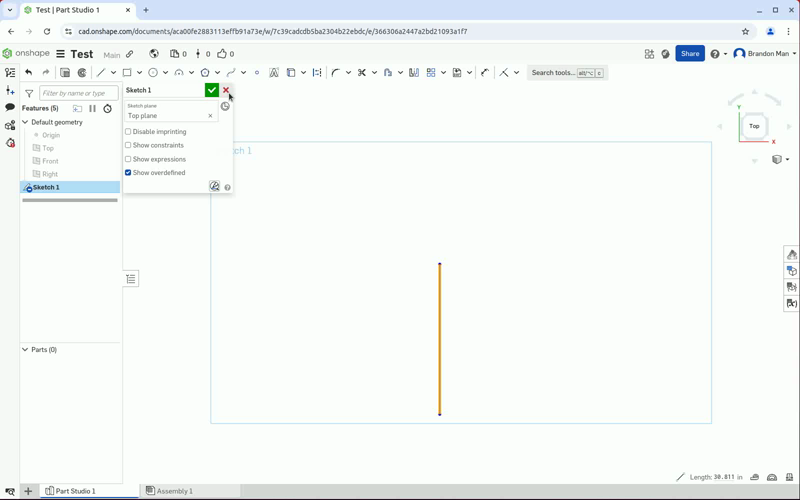
key(shift+s)
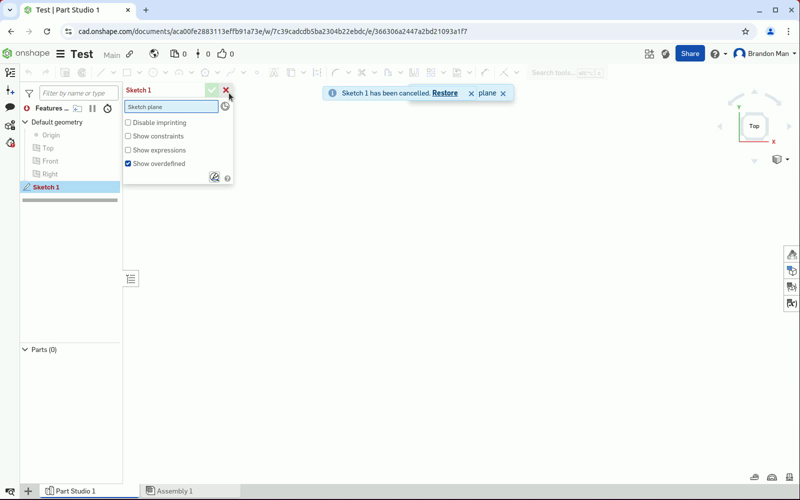
mouse_move(73, 150)
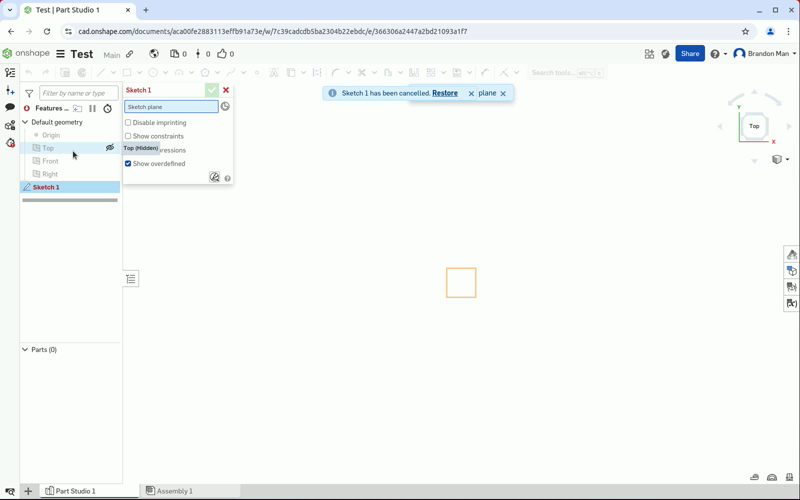
click(73, 150)
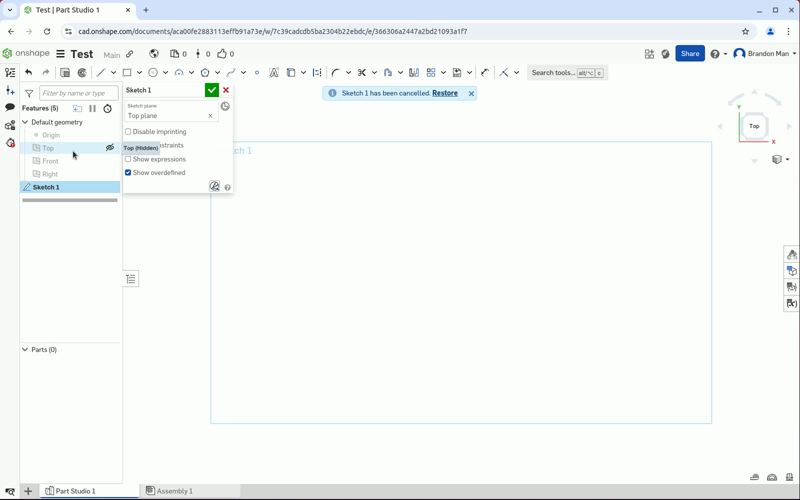
mouse_move(73, 352)
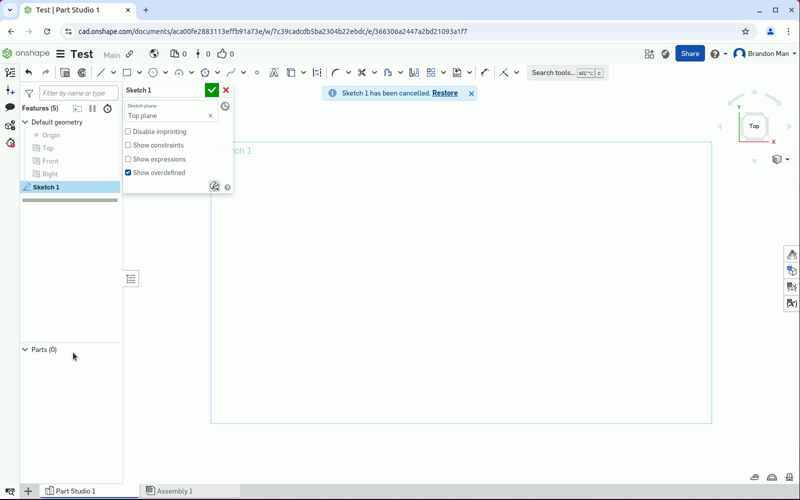
key(y)
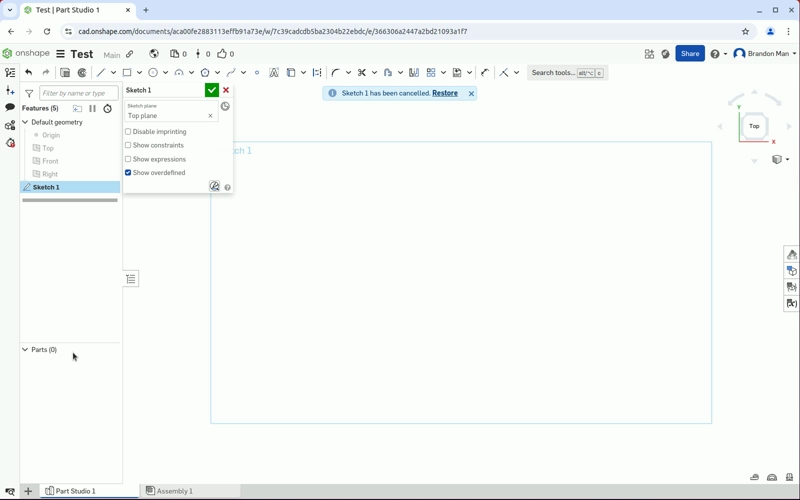
key(l)
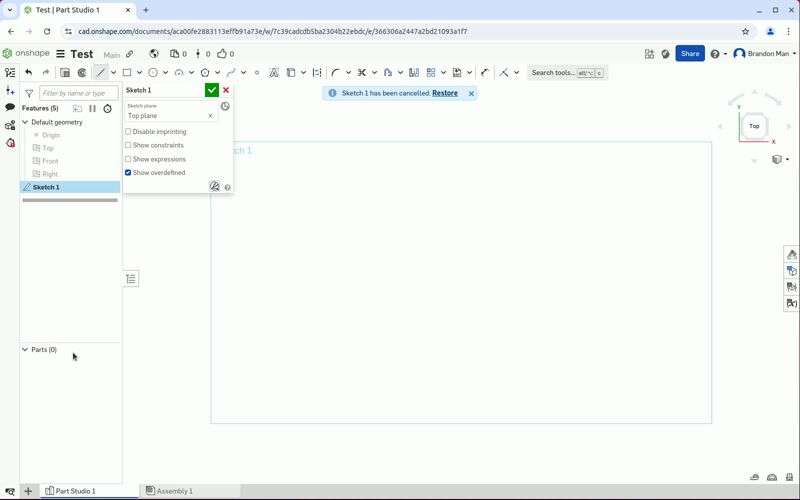
key_down(shift)
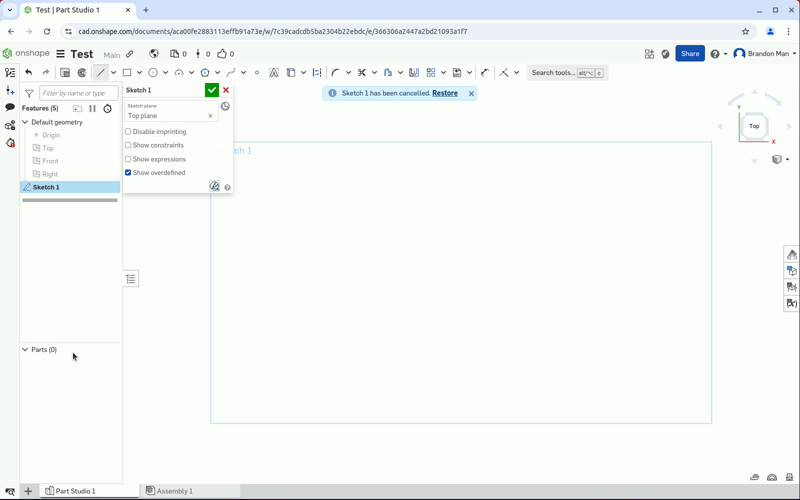
mouse_move(460, 282)
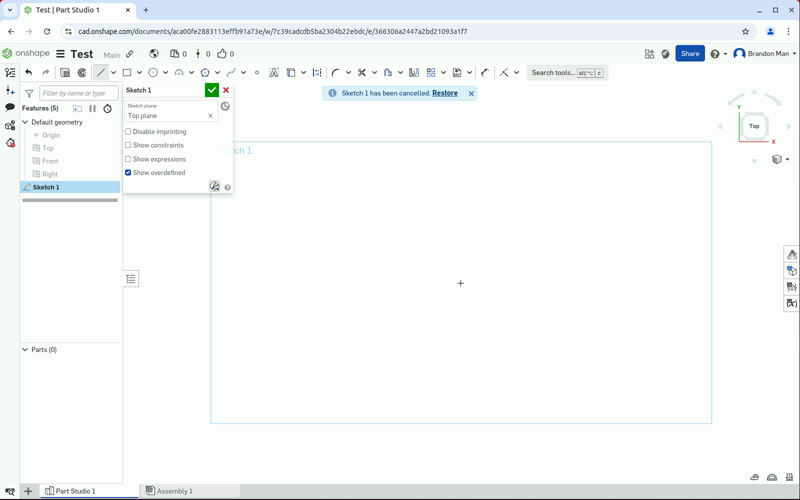
click(460, 282)
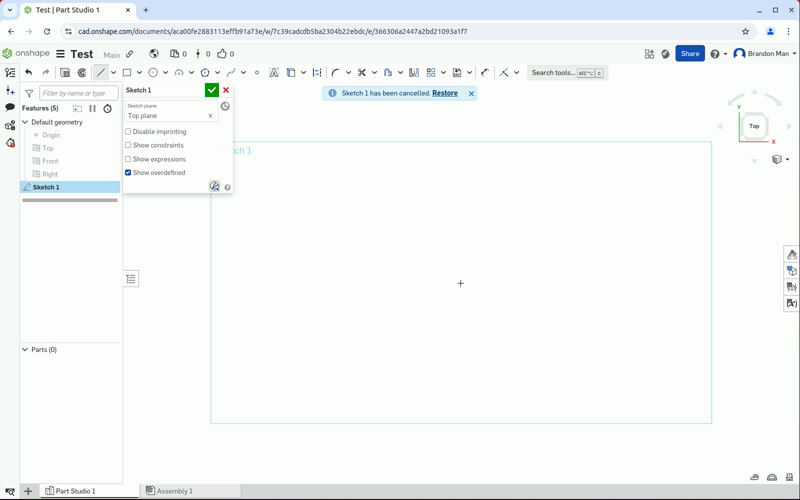
key_up(shift)
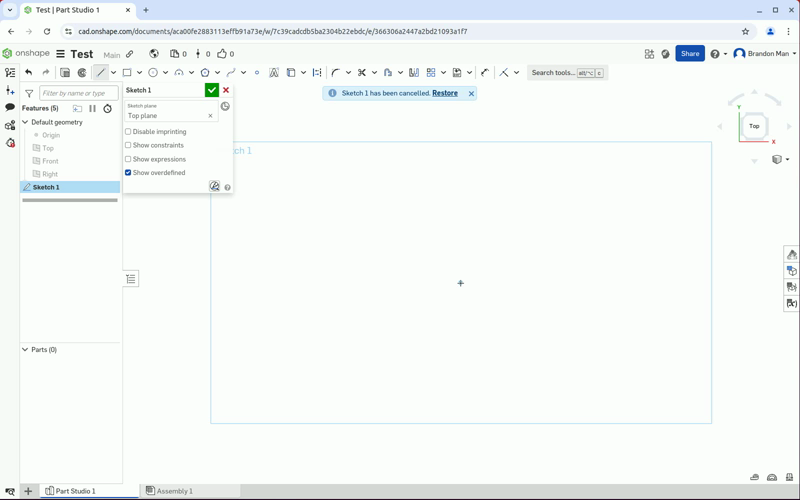
key_down(shift)
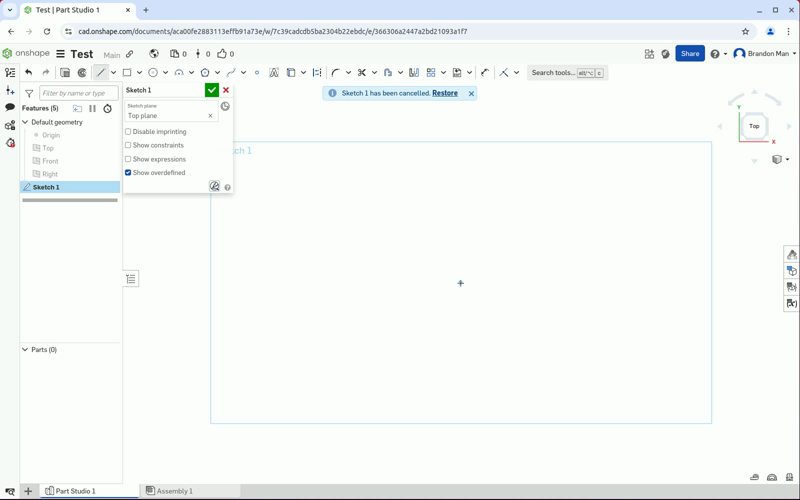
mouse_move(539, 282)
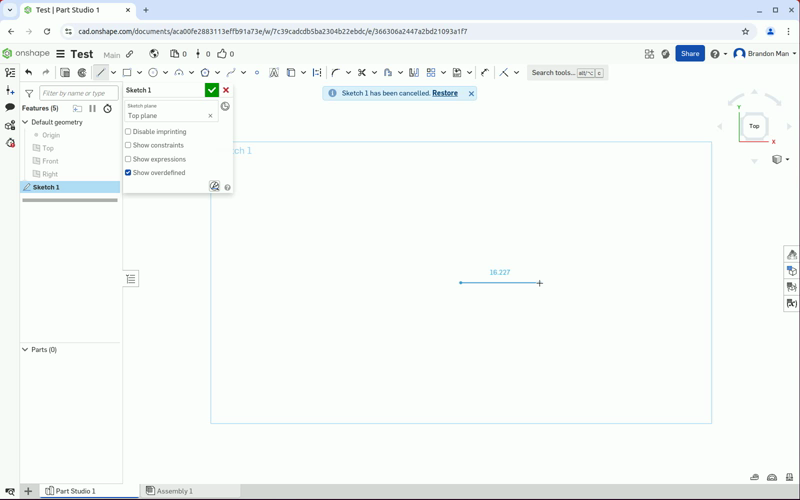
click(539, 282)
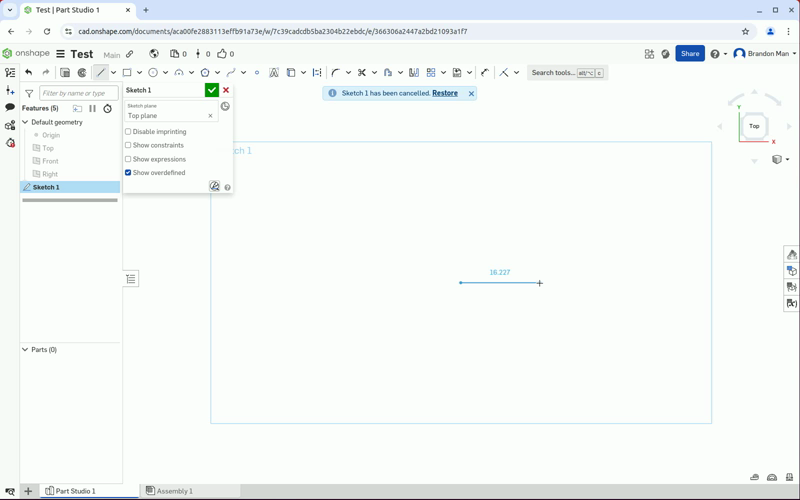
key_up(shift)
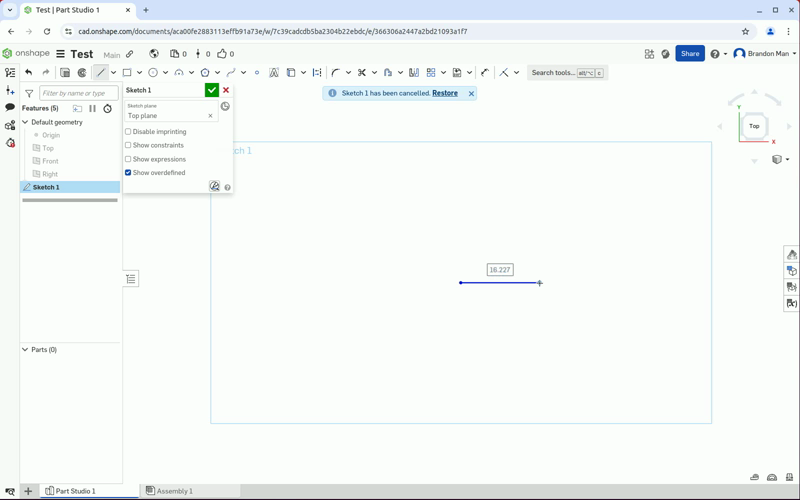
key_down(shift)
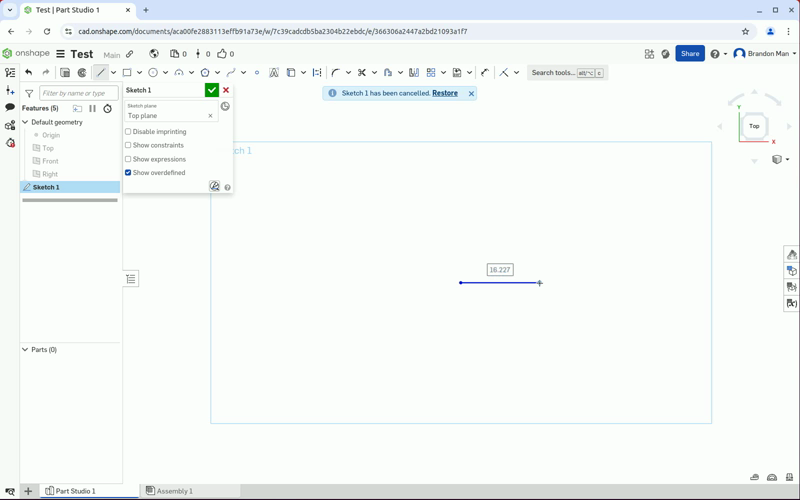
mouse_move(539, 204)
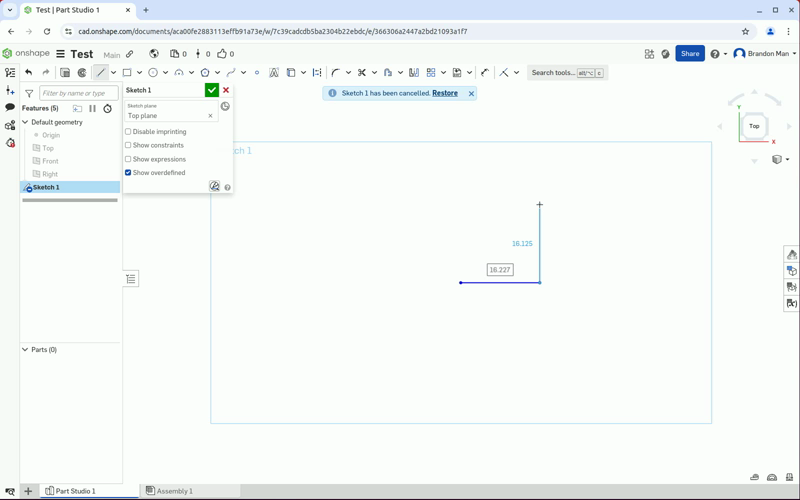
click(539, 204)
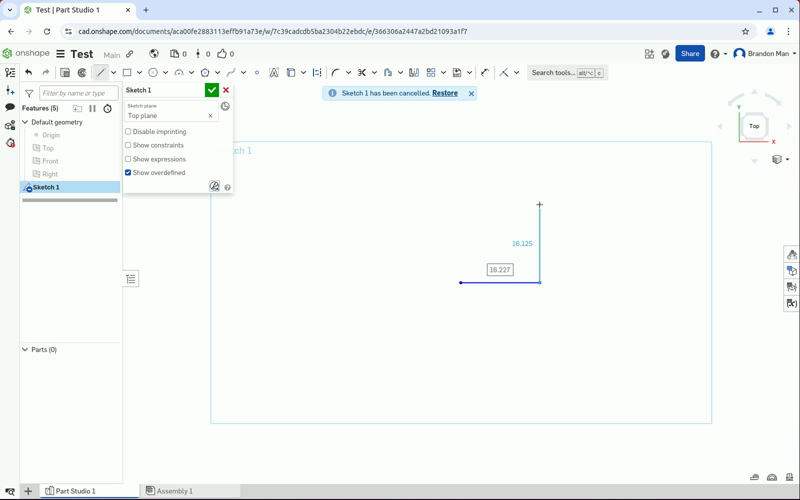
key_up(shift)
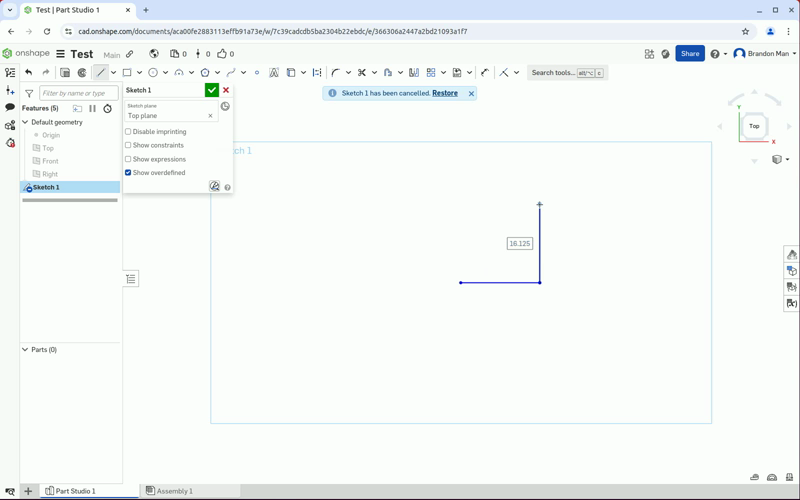
key_down(shift)
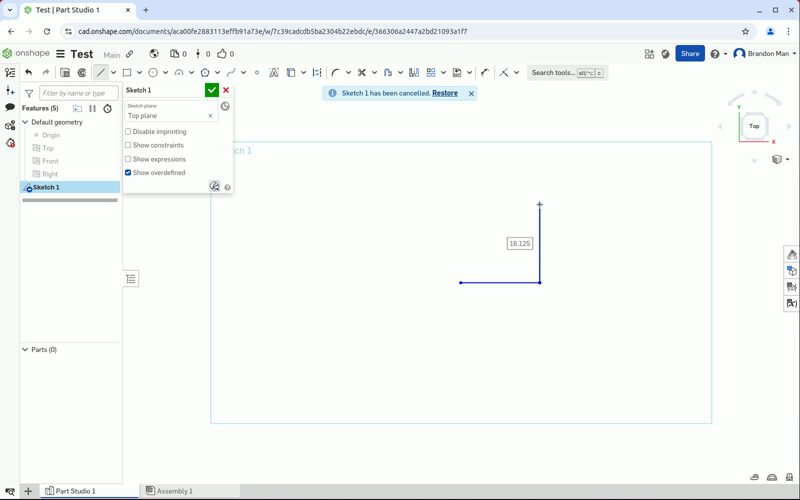
mouse_move(460, 204)
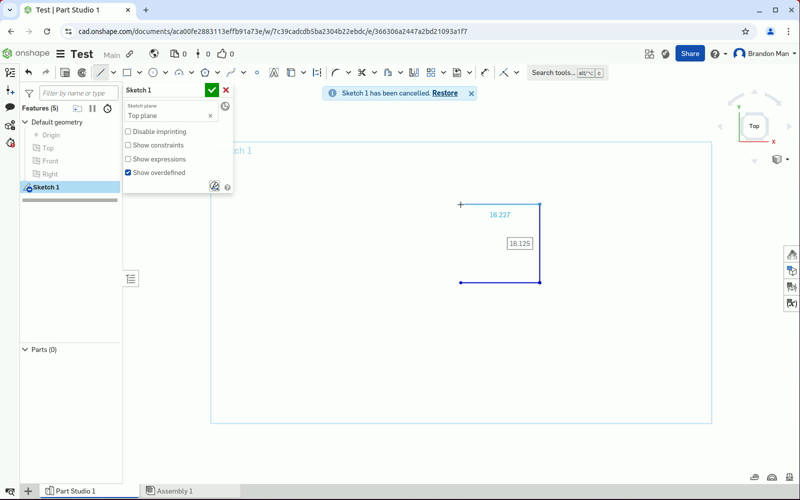
click(460, 204)
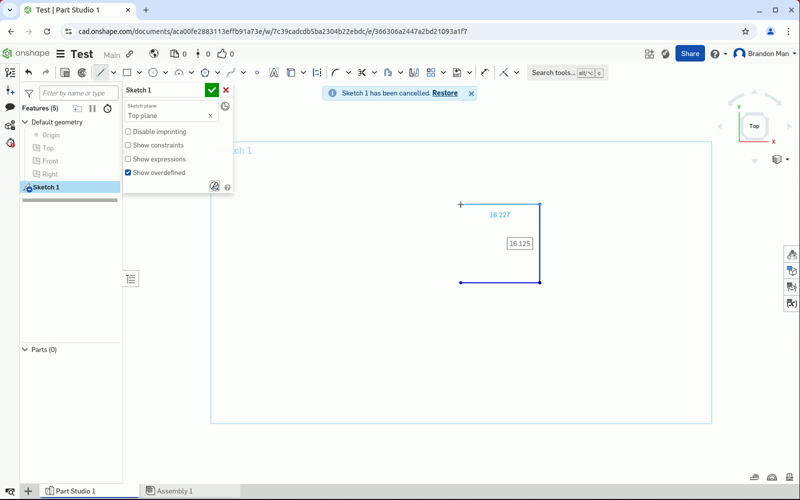
key_up(shift)
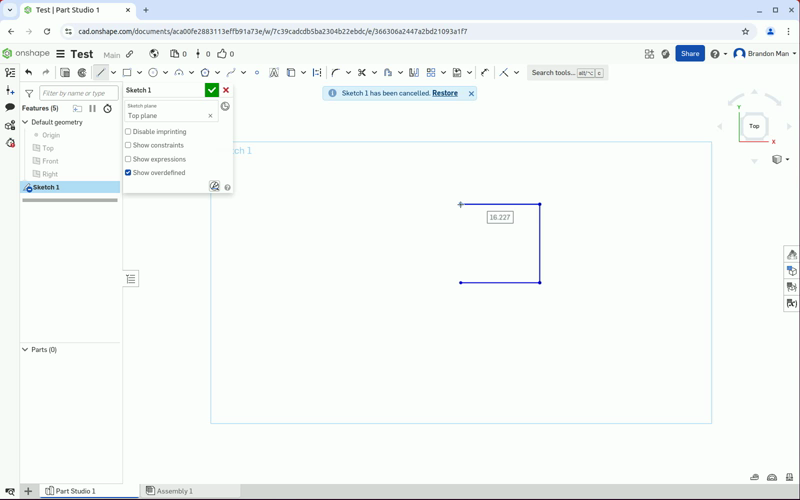
key_down(shift)
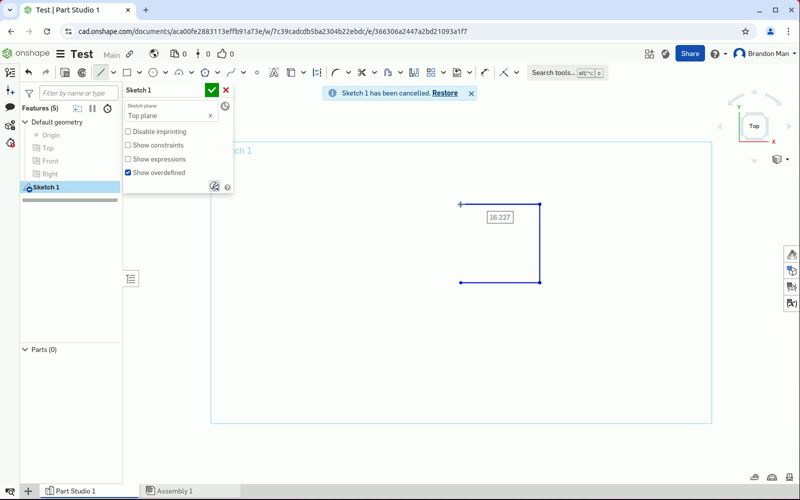
mouse_move(460, 282)
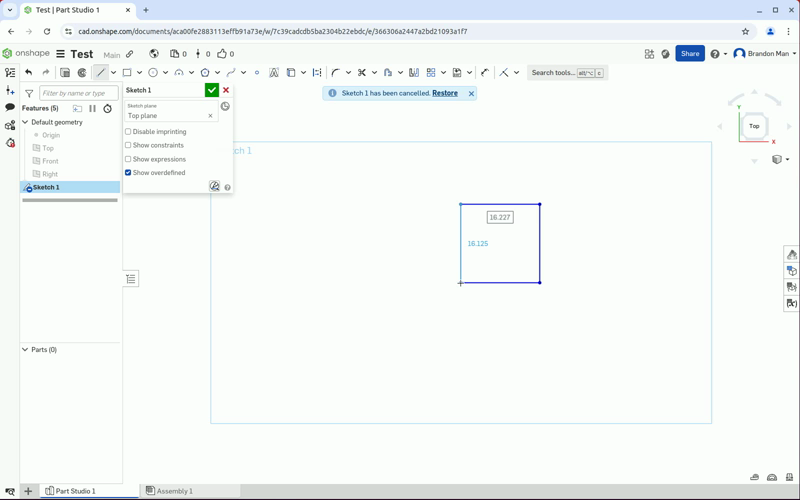
key_up(shift)
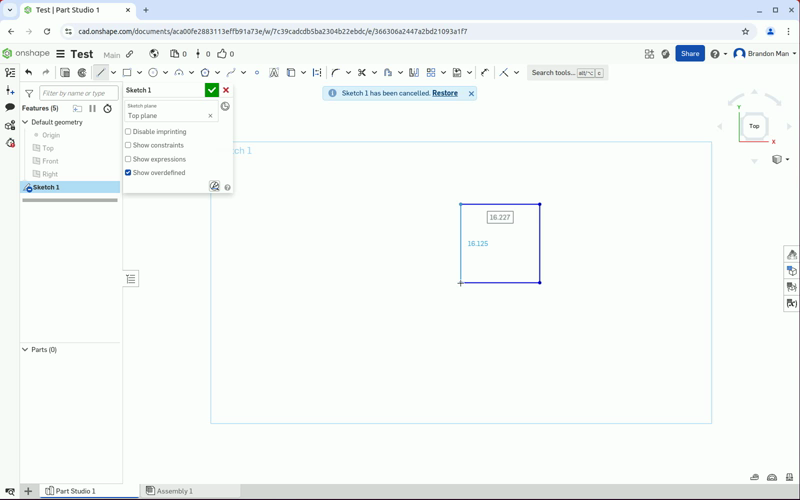
click(460, 282)
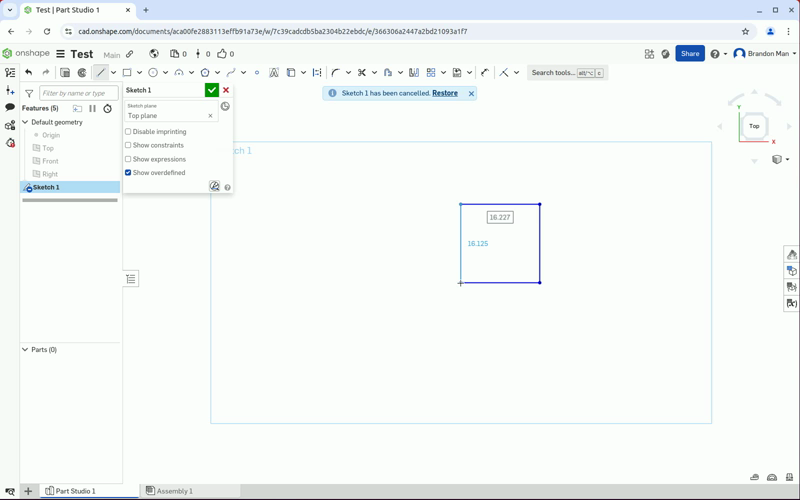
key(esc)
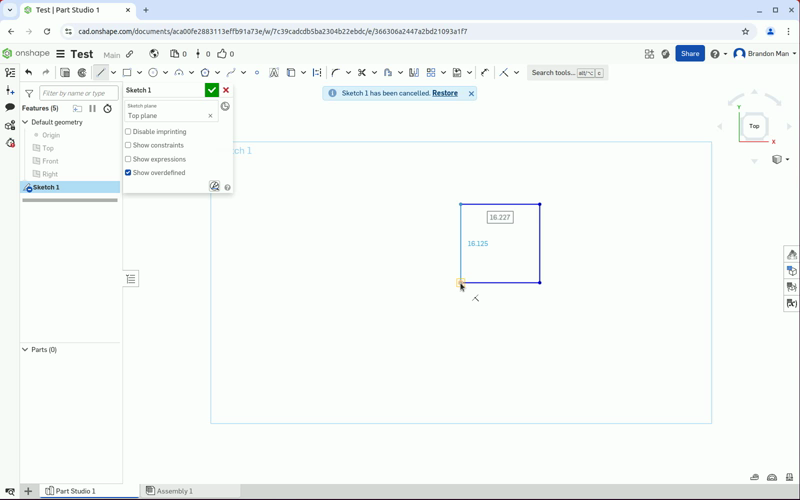
mouse_move(531, 212)
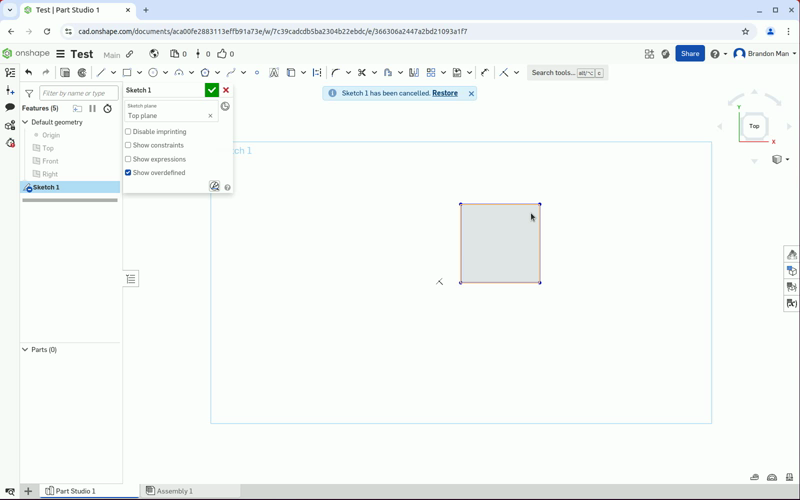
click(531, 212)
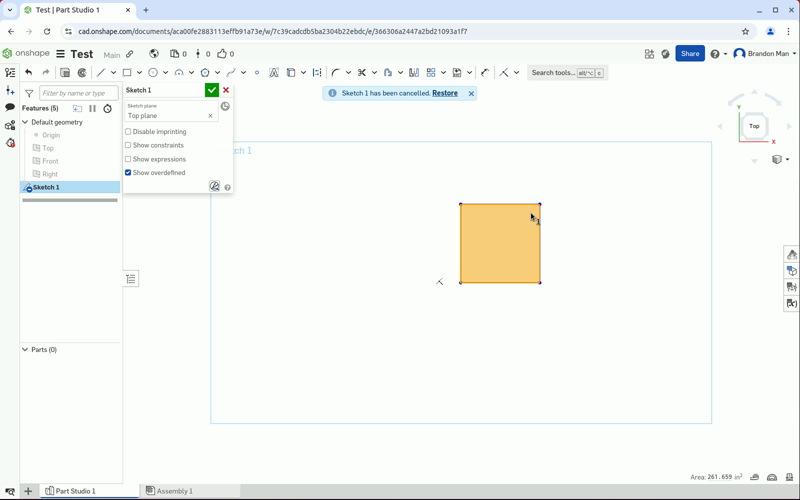
mouse_move(73, 352)
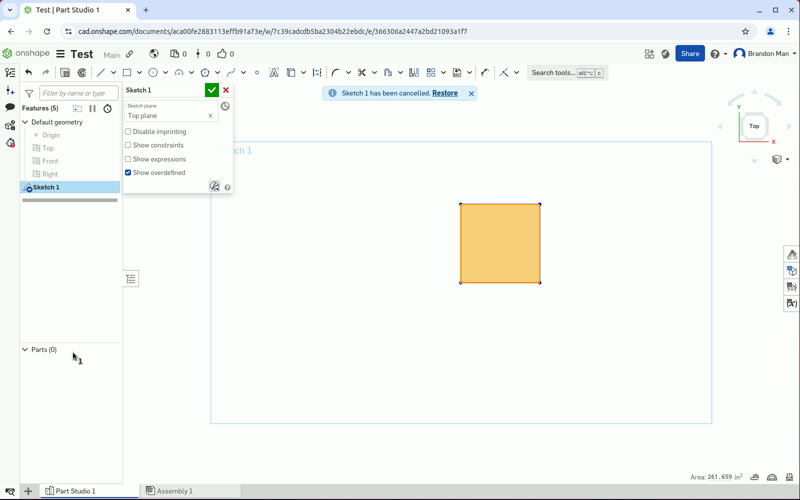
key(shift+y)
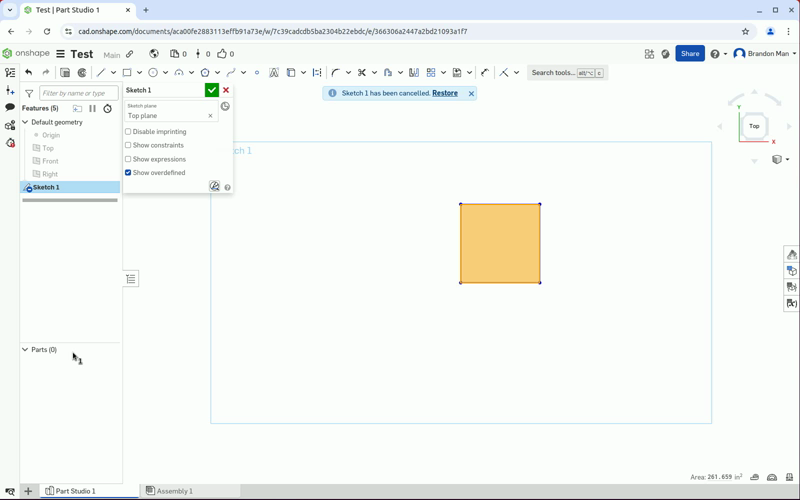
key(shift+e)
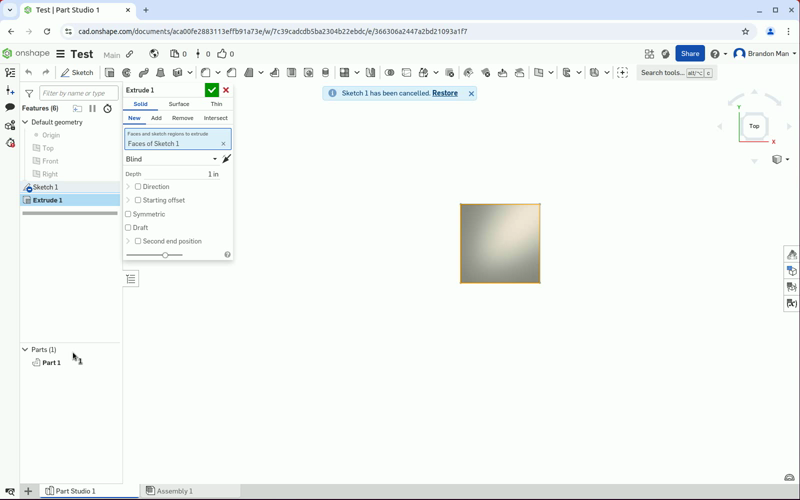
mouse_move(143, 106)
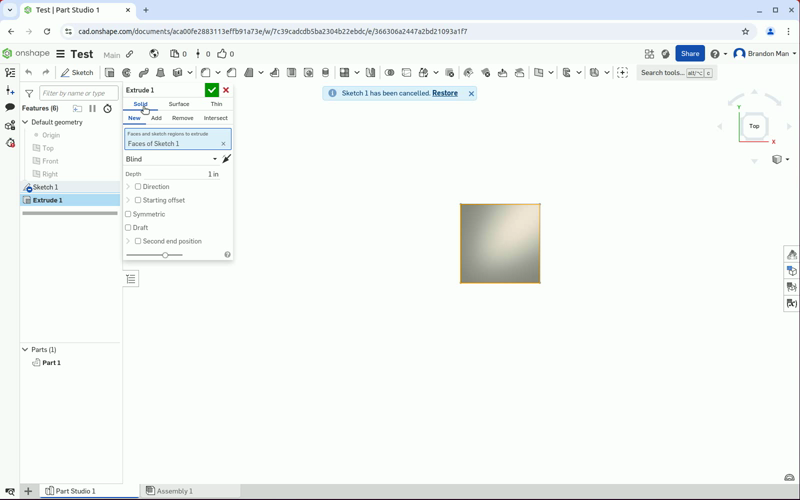
click(143, 106)
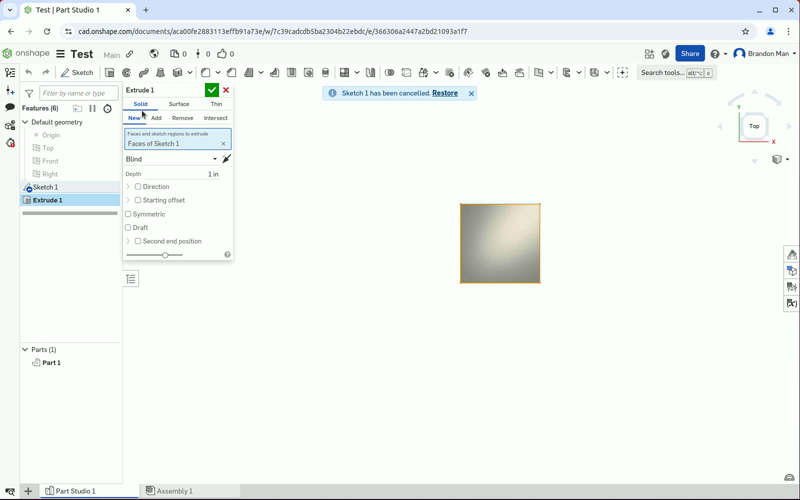
mouse_move(137, 120)
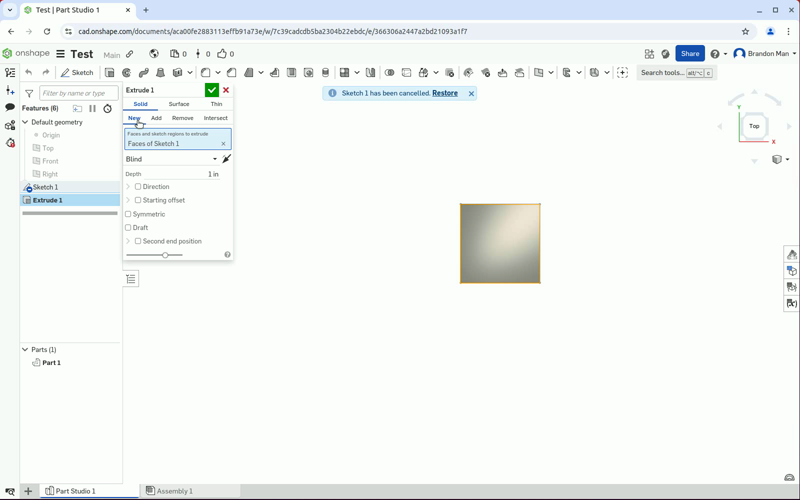
click(137, 120)
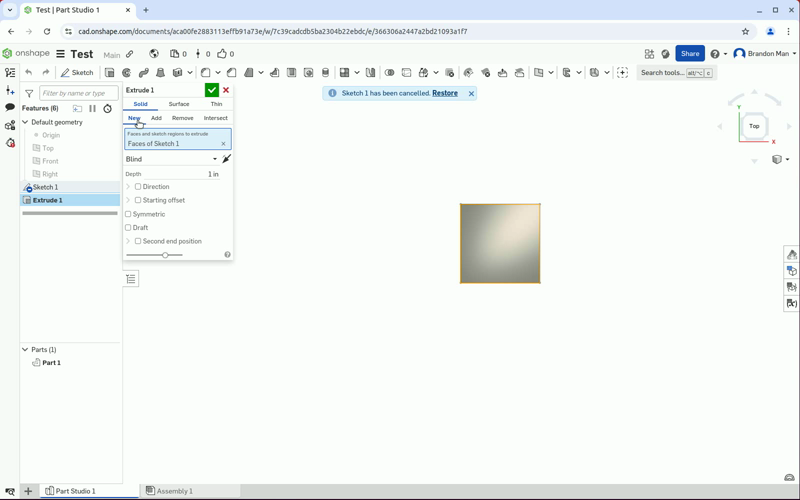
key(tab, 4)
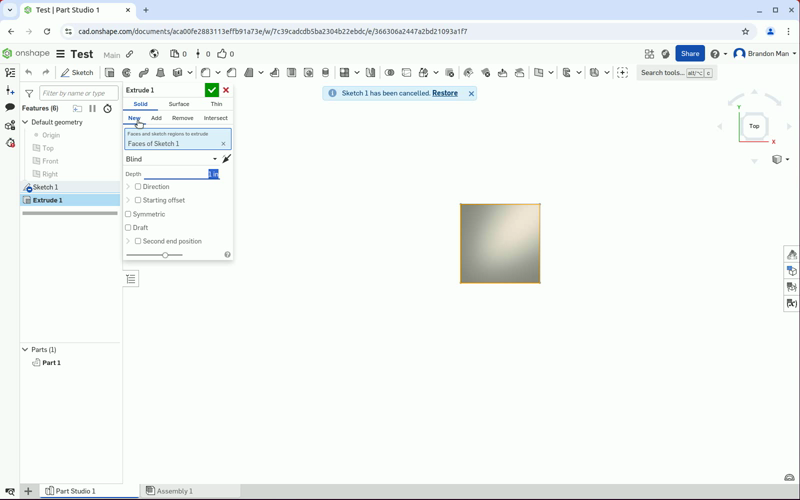
text(3.851)
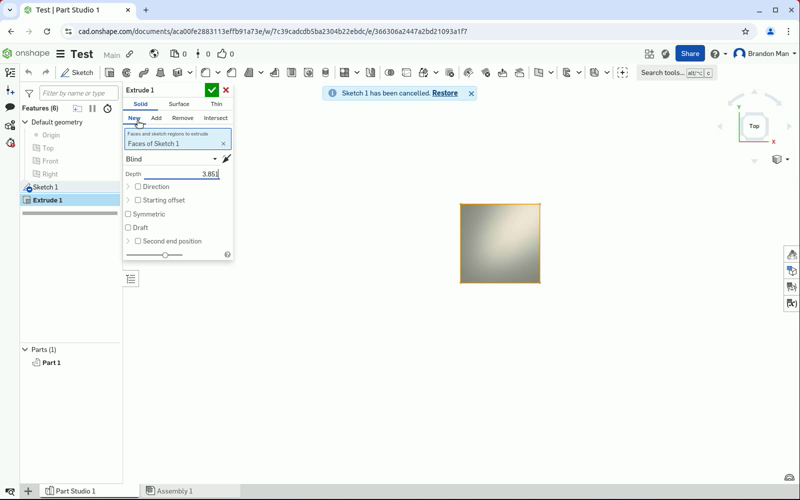
key(enter)
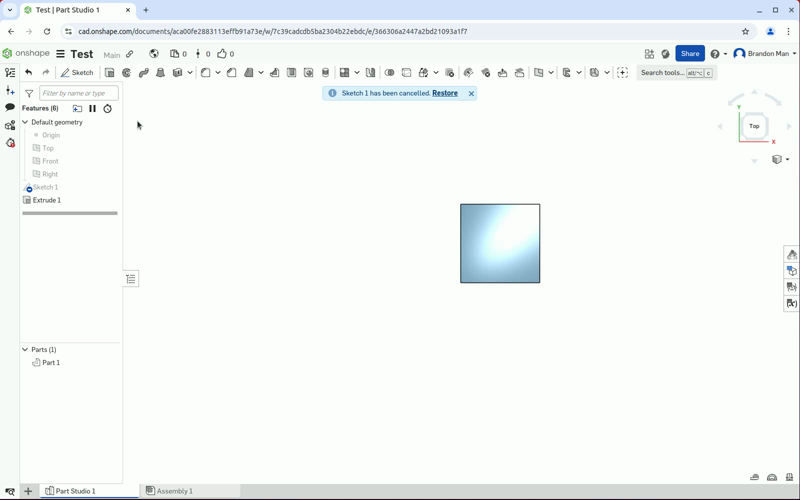
key(shift+h)
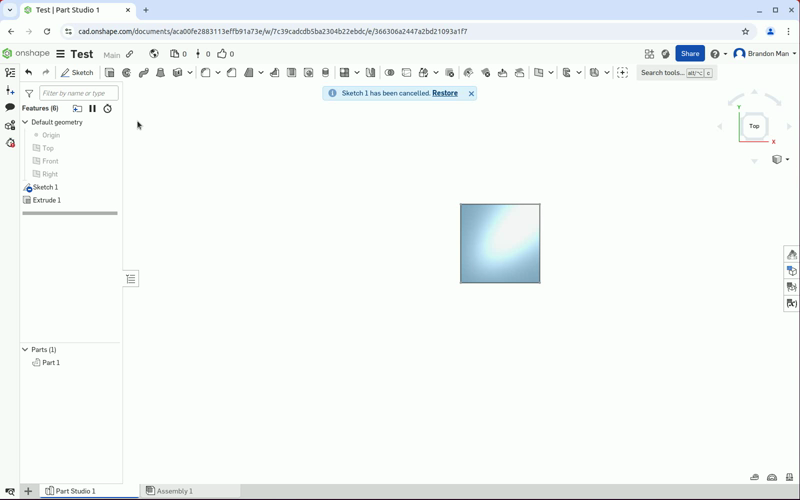
key(shift+h)
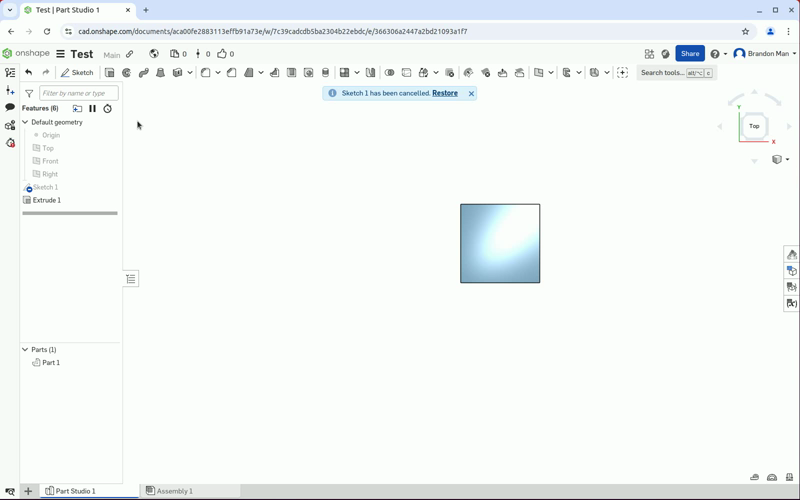
mouse_move(73, 189)
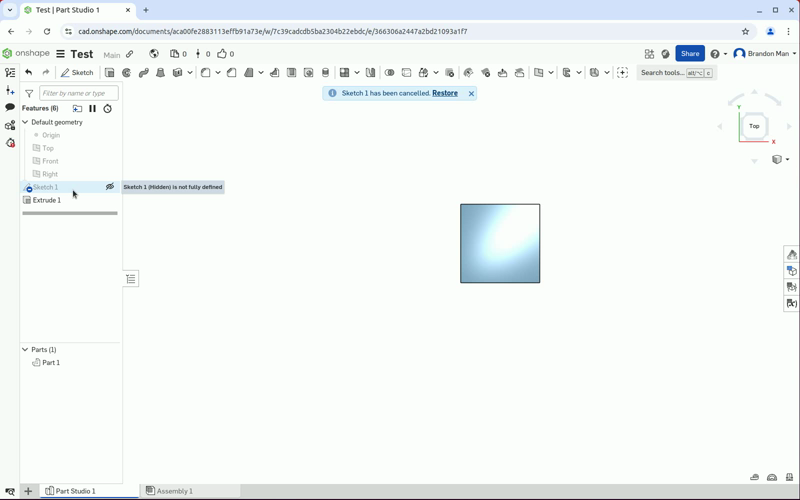
click(73, 189)
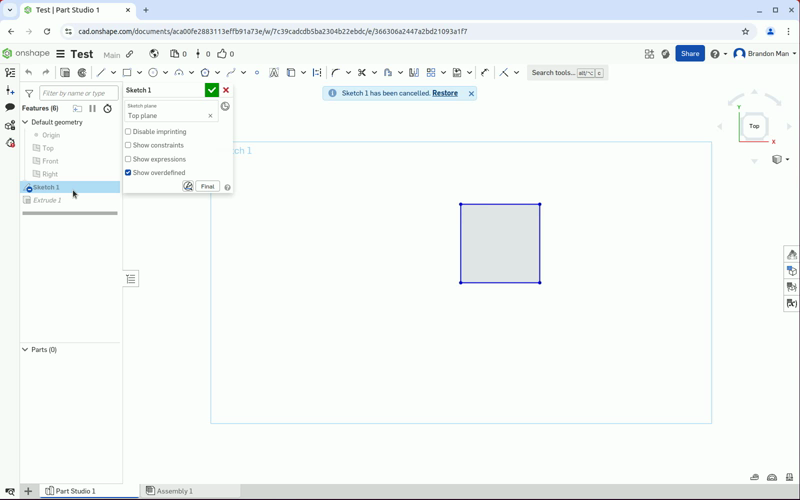
mouse_move(229, 92)
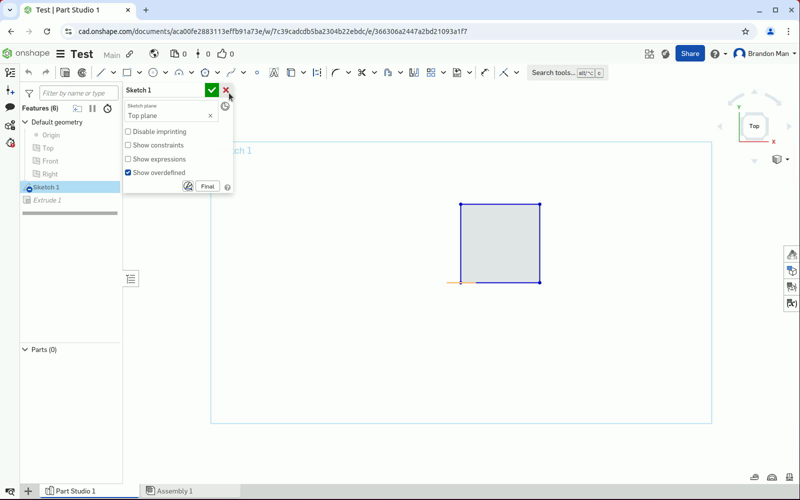
click(229, 92)
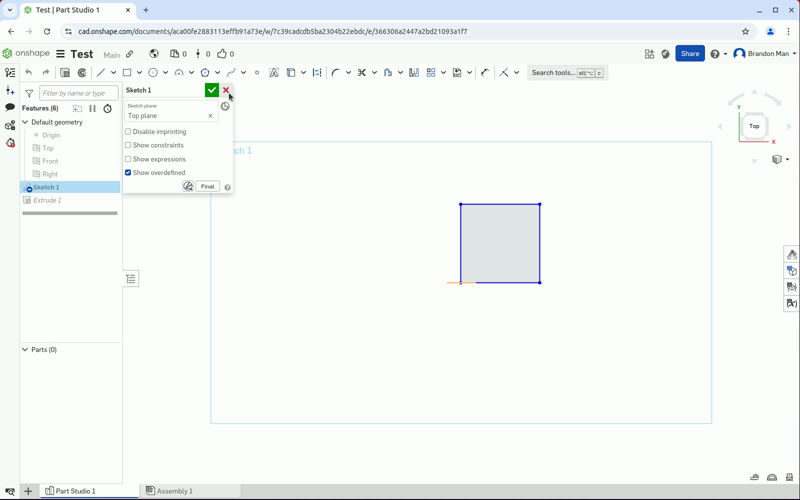
key(shift+s)
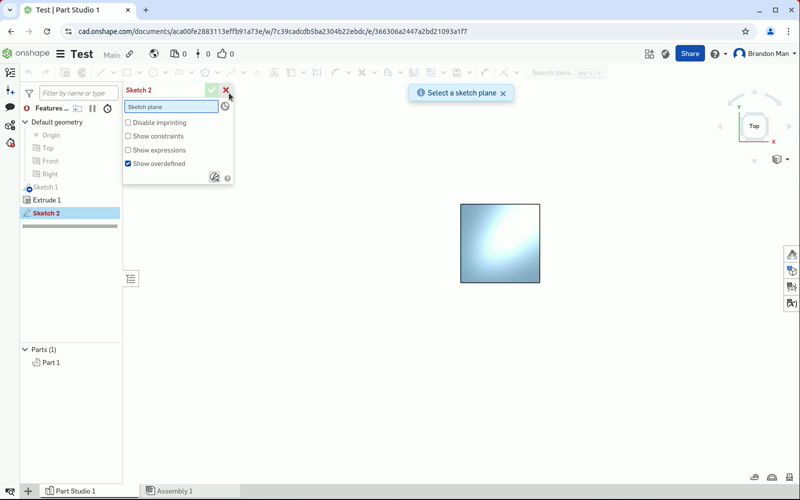
mouse_move(73, 150)
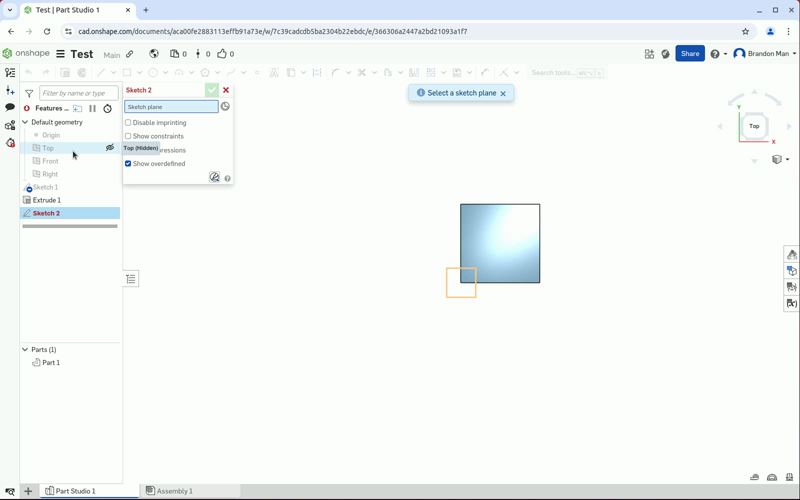
click(73, 150)
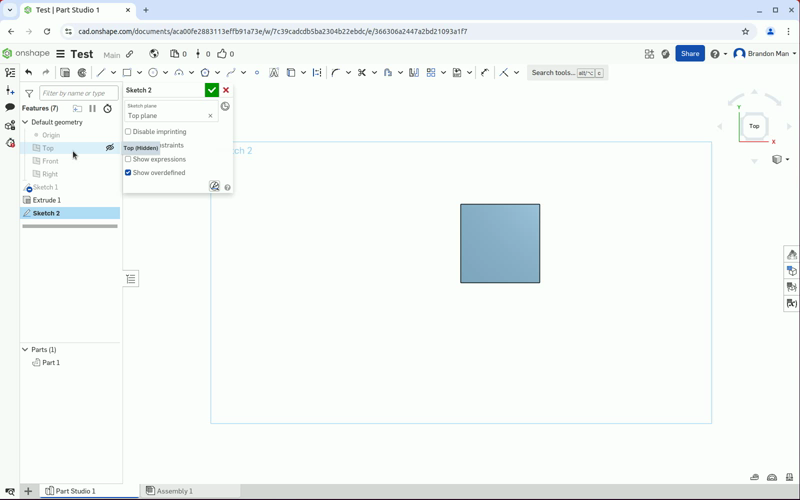
mouse_move(73, 352)
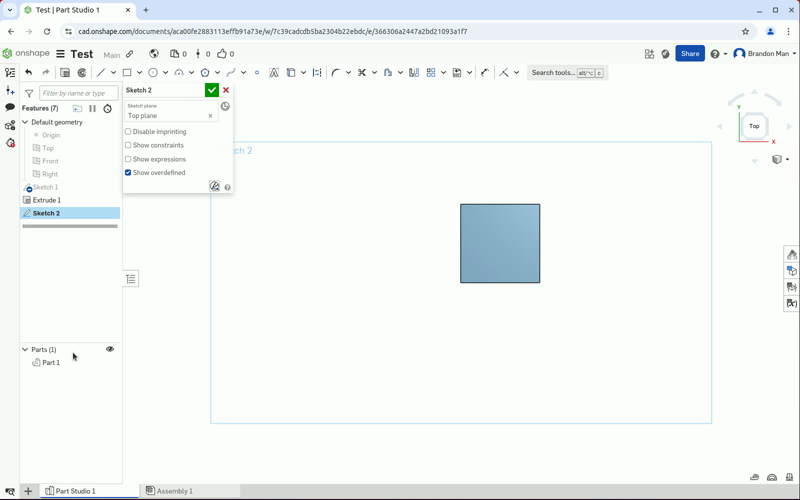
key(y)
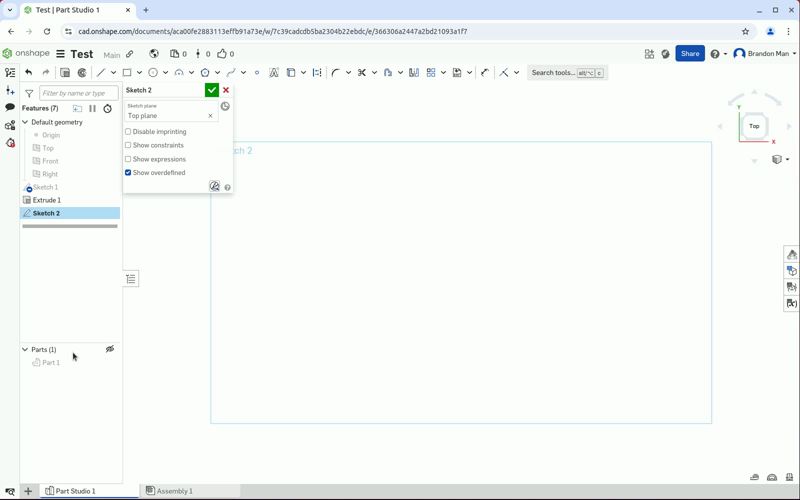
key(l)
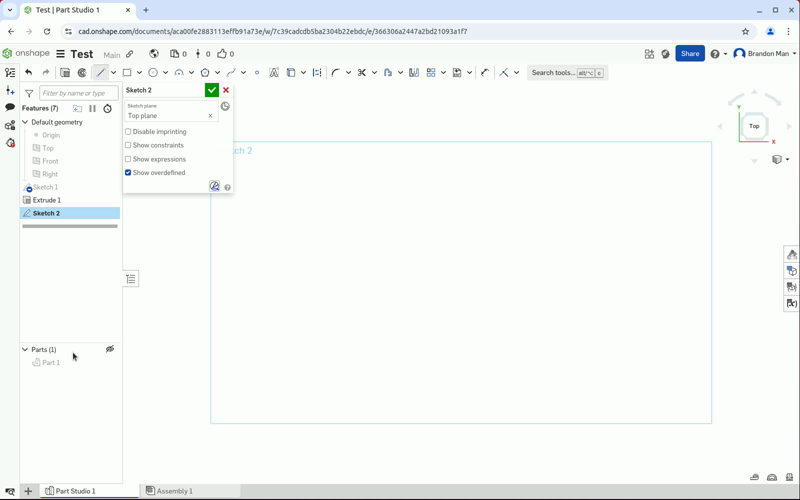
key_down(shift)
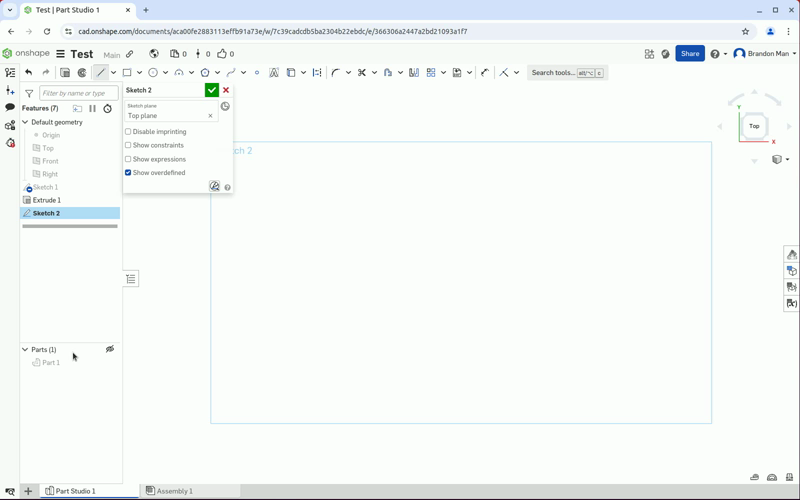
mouse_move(539, 282)
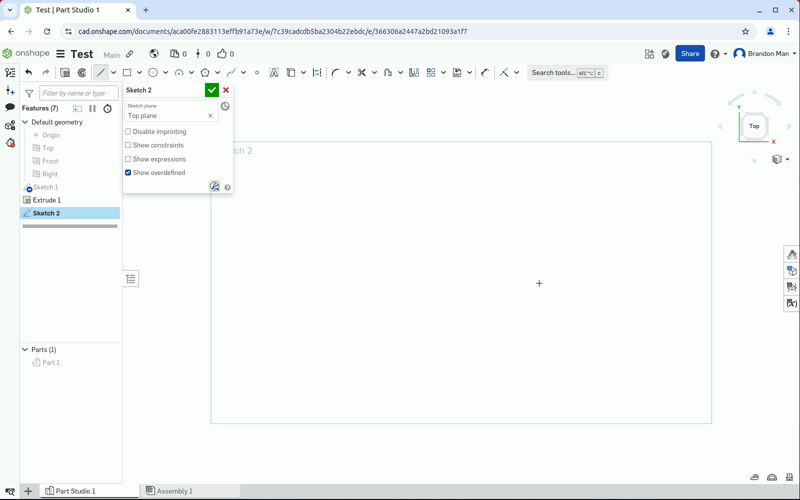
click(539, 282)
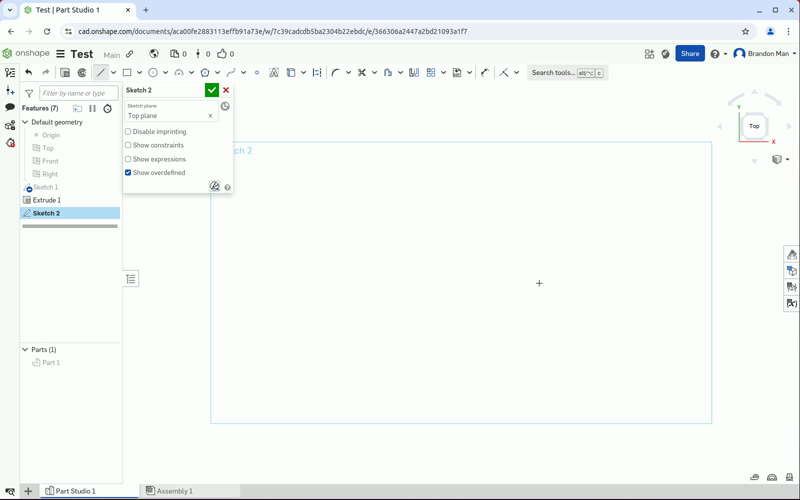
key_up(shift)
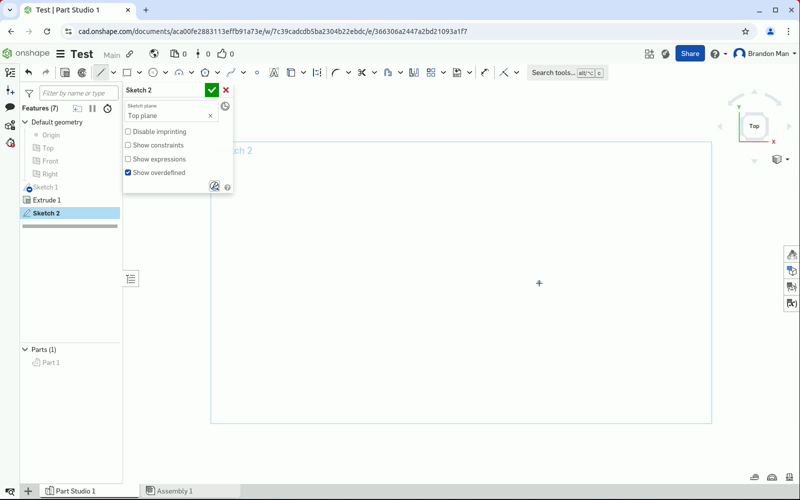
key_down(shift)
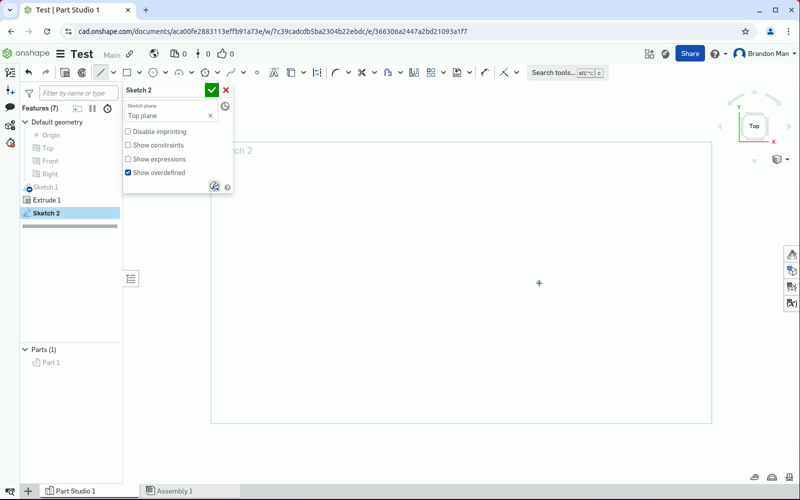
mouse_move(569, 282)
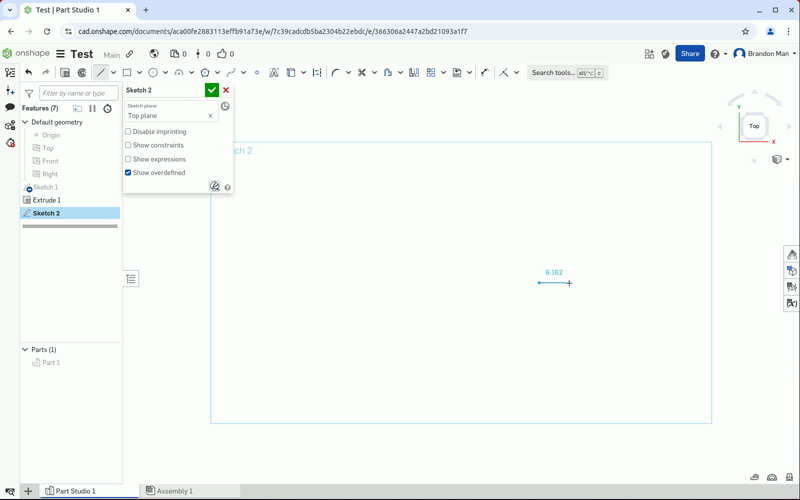
mouse_move(557, 282)
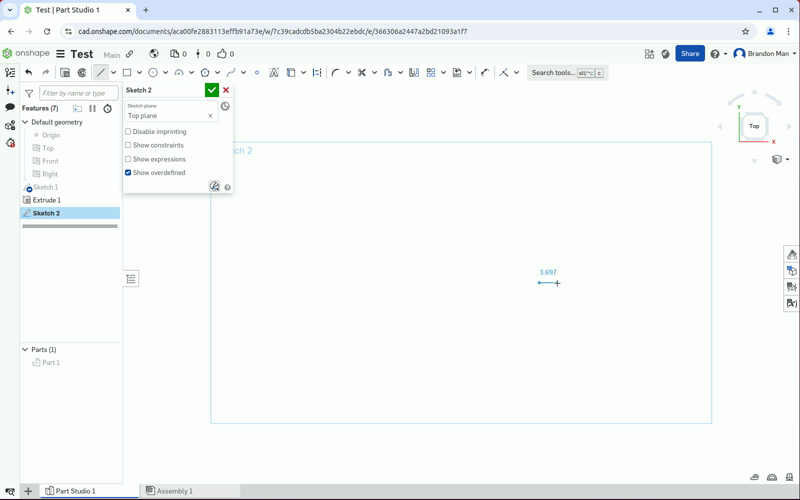
click(557, 282)
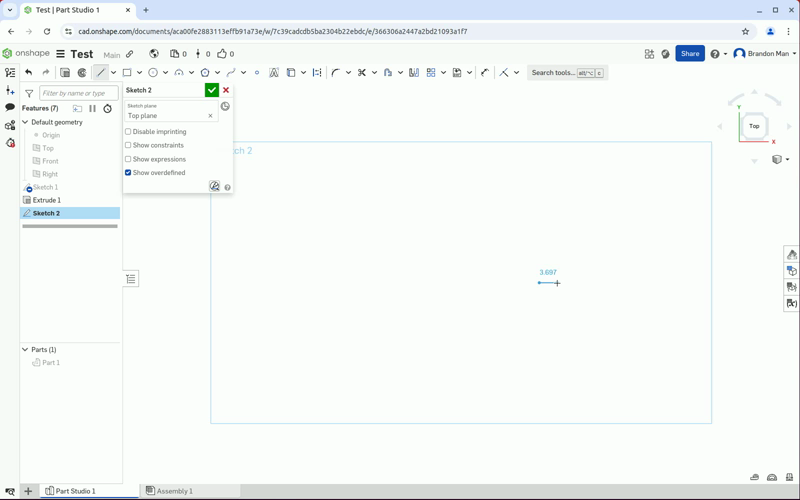
key_up(shift)
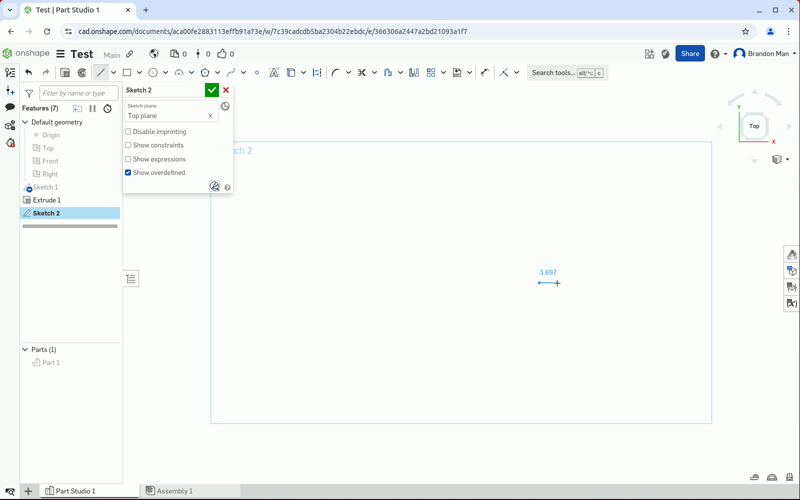
key_down(shift)
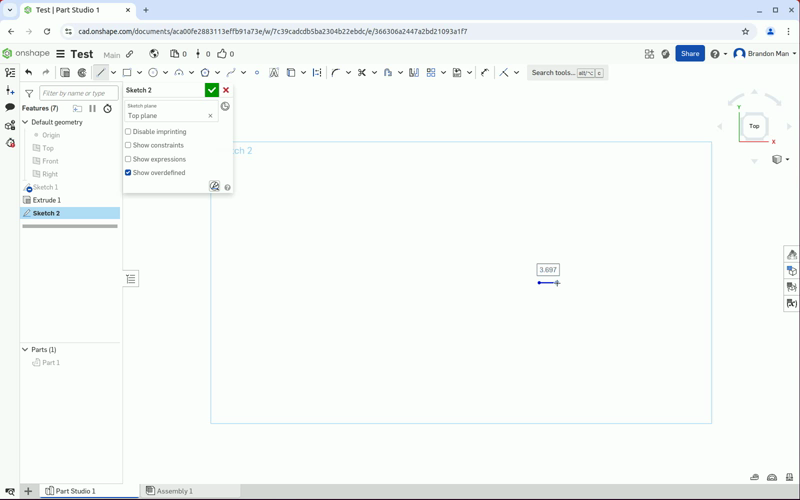
mouse_move(557, 170)
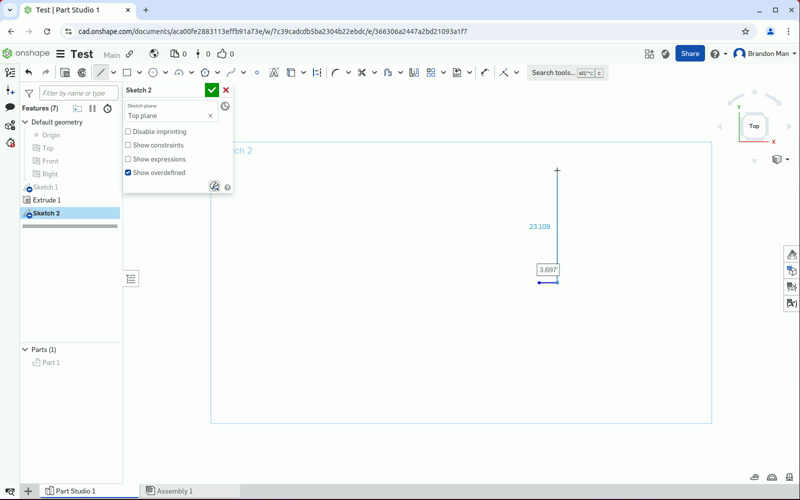
click(557, 170)
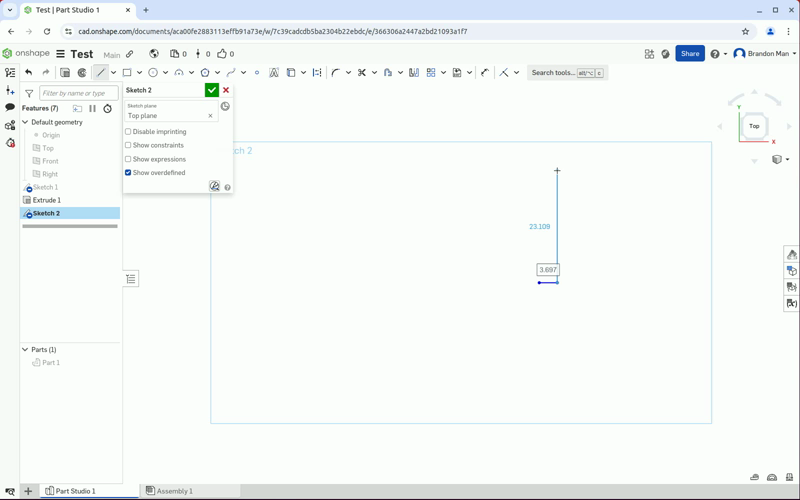
key_up(shift)
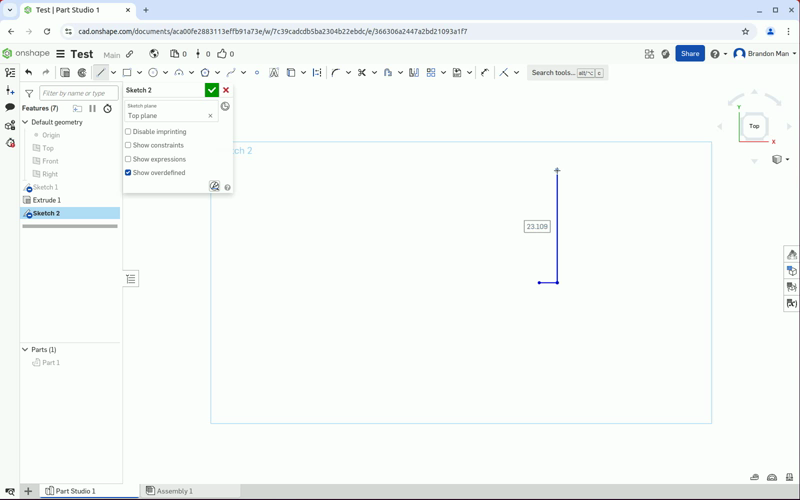
key_down(shift)
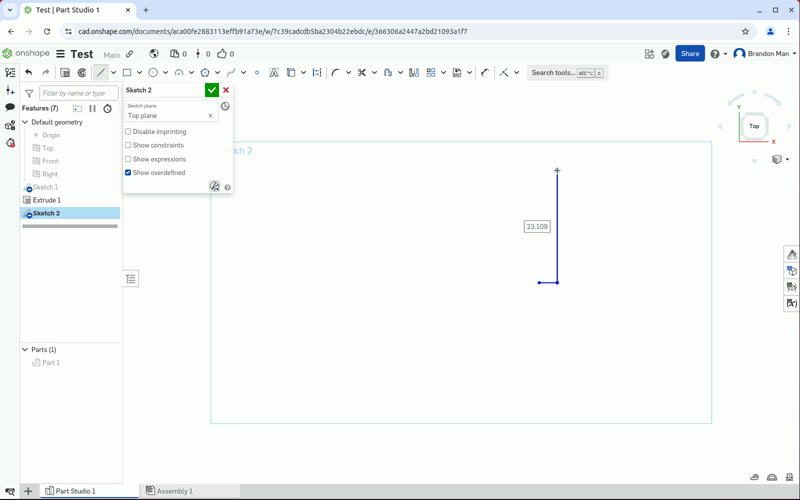
mouse_move(587, 170)
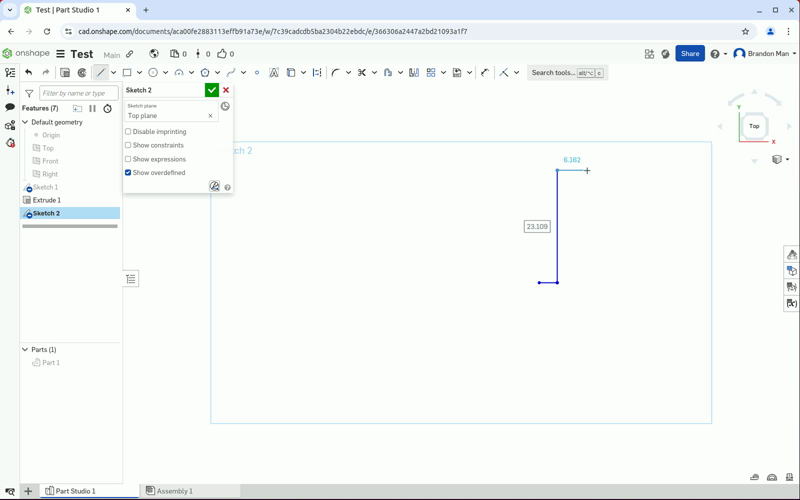
mouse_move(539, 170)
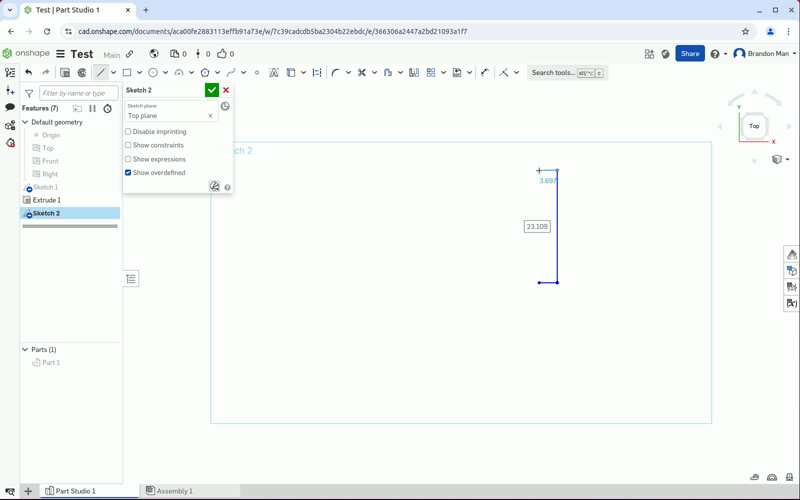
click(539, 170)
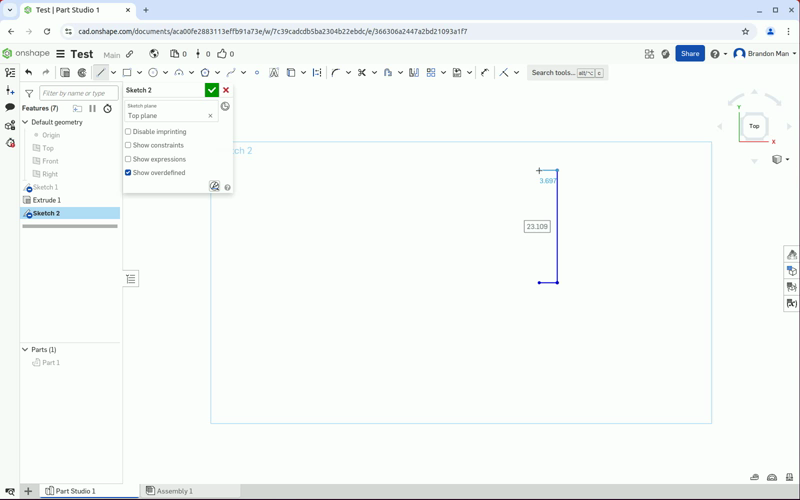
key_up(shift)
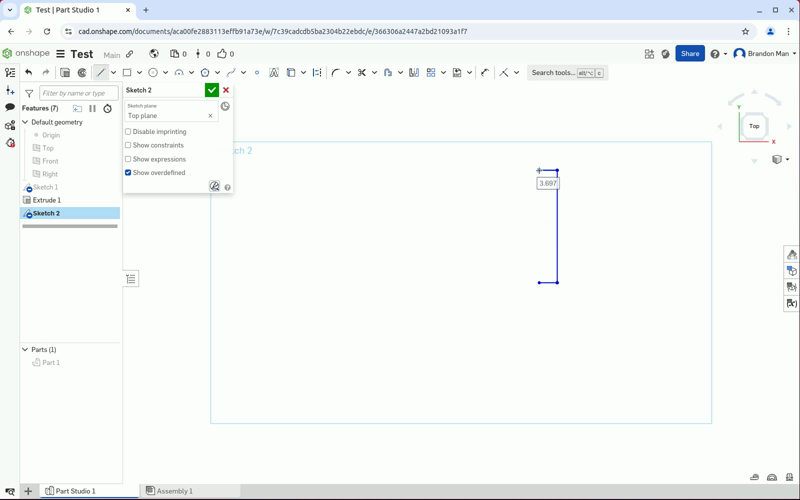
key_down(shift)
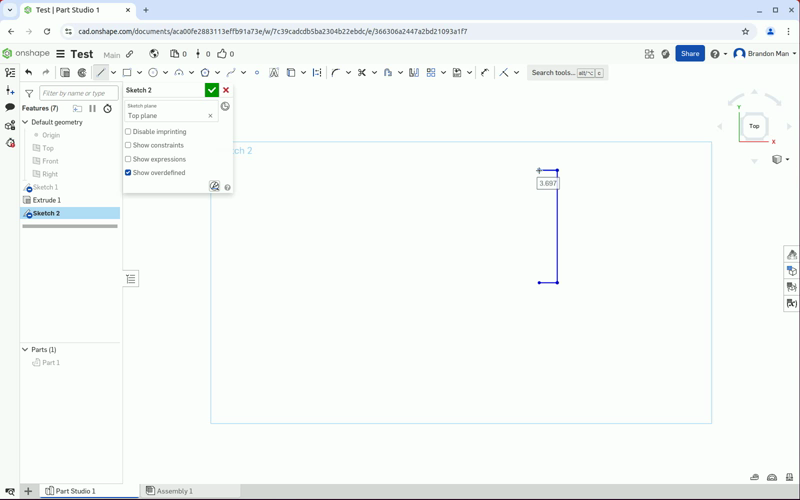
mouse_move(569, 170)
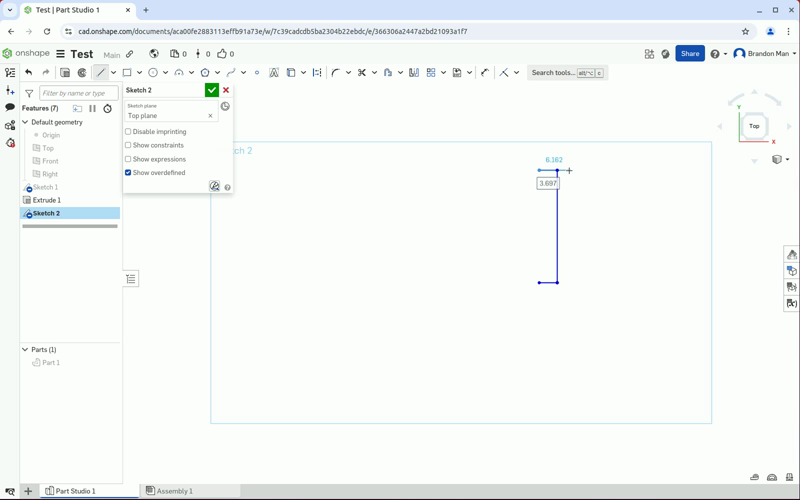
mouse_move(539, 204)
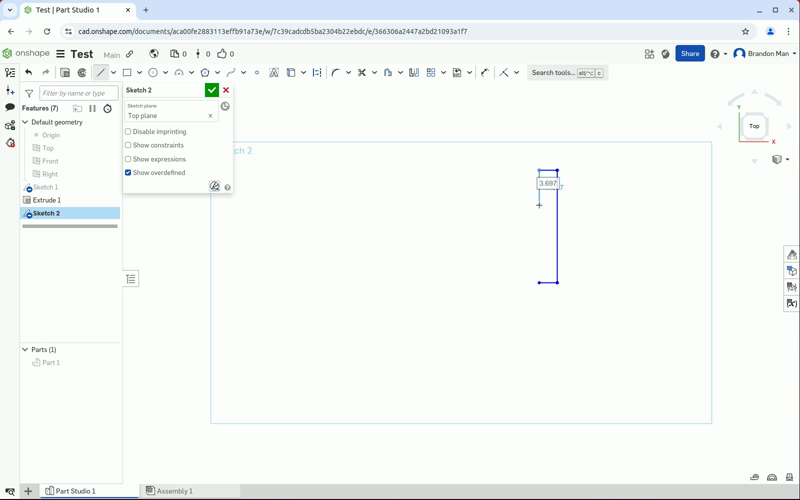
click(539, 204)
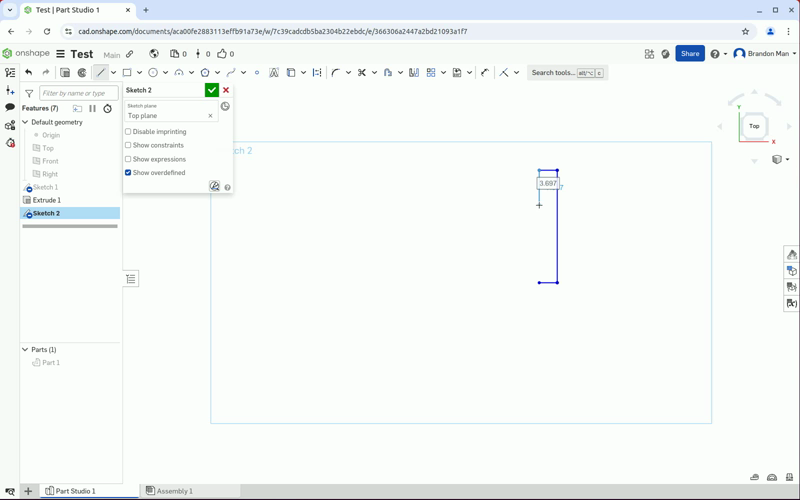
key_up(shift)
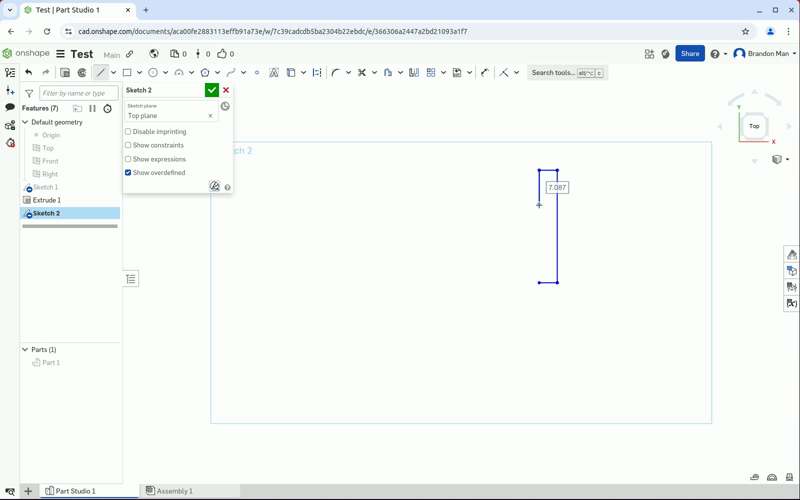
key_down(shift)
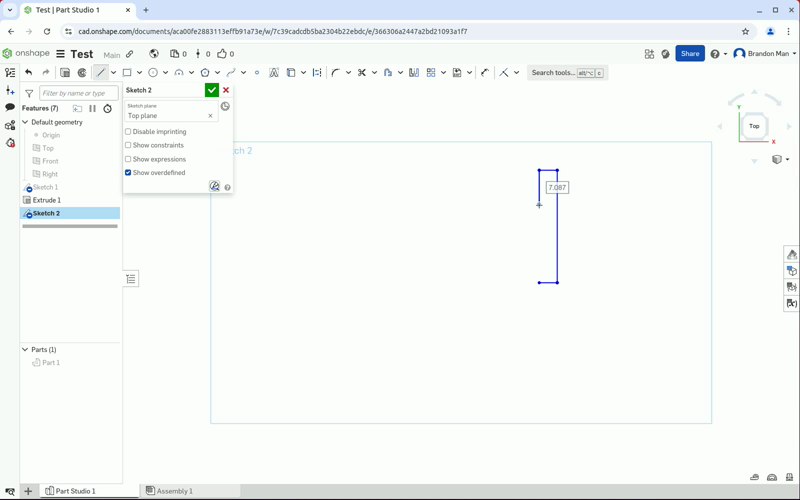
mouse_move(539, 282)
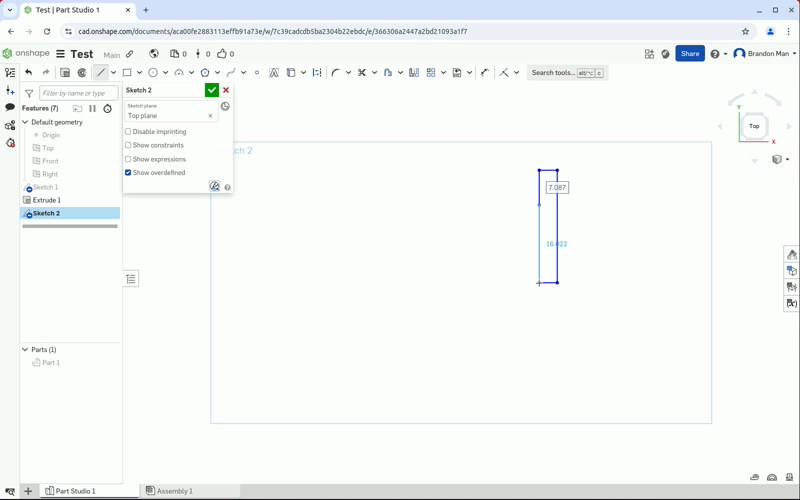
key_up(shift)
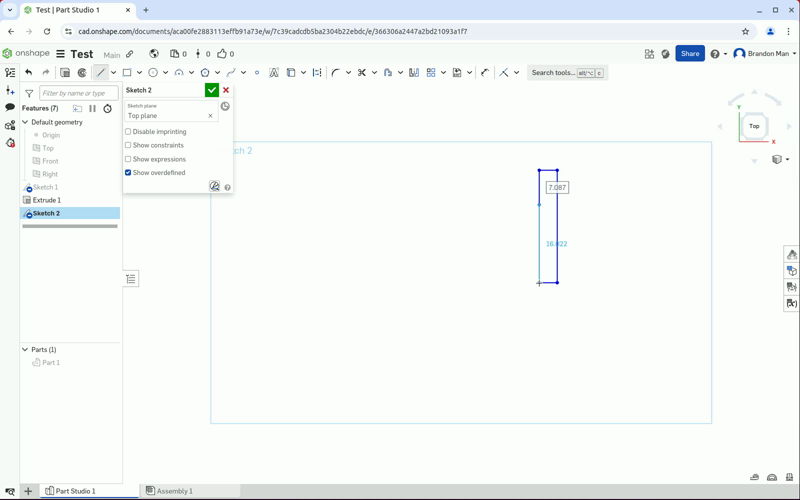
click(539, 282)
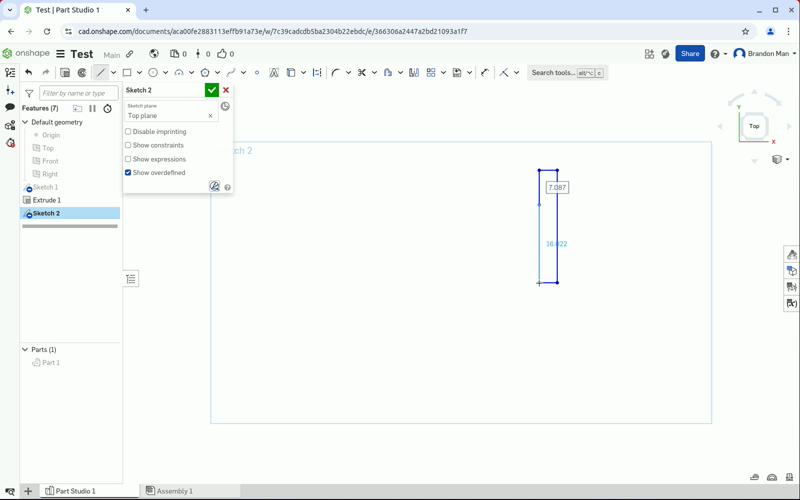
key(esc)
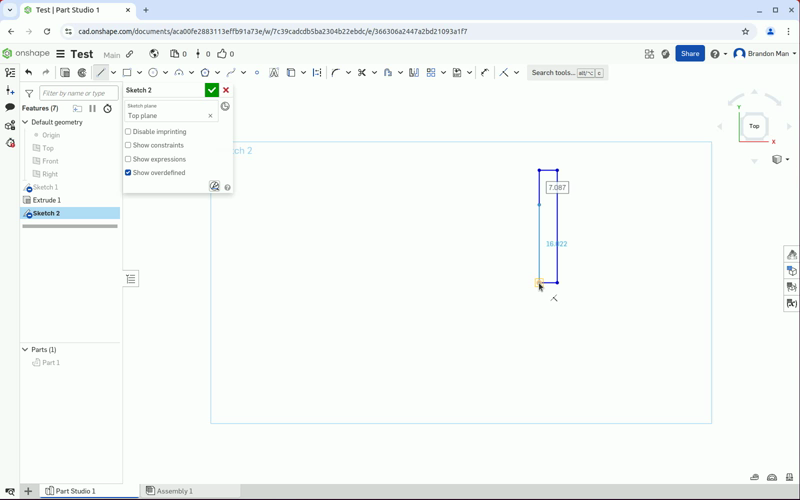
mouse_move(541, 237)
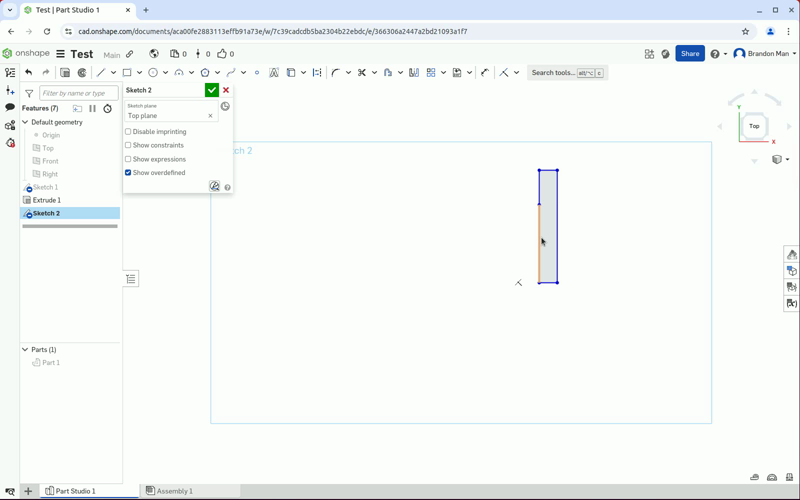
click(541, 237)
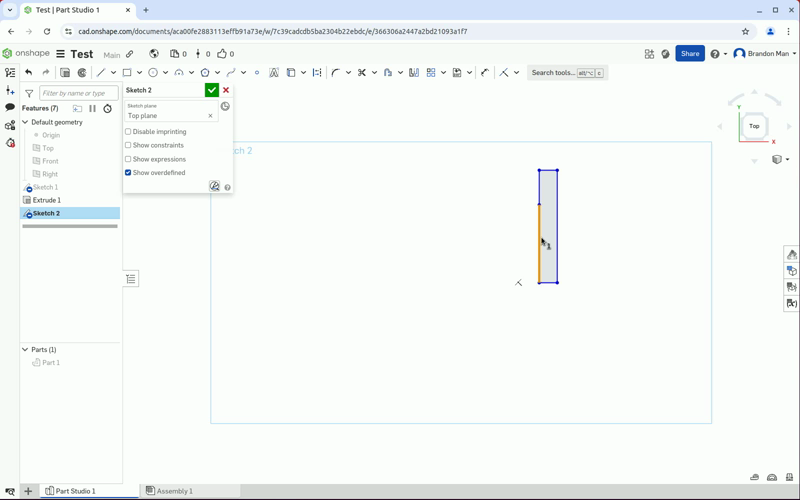
mouse_move(73, 352)
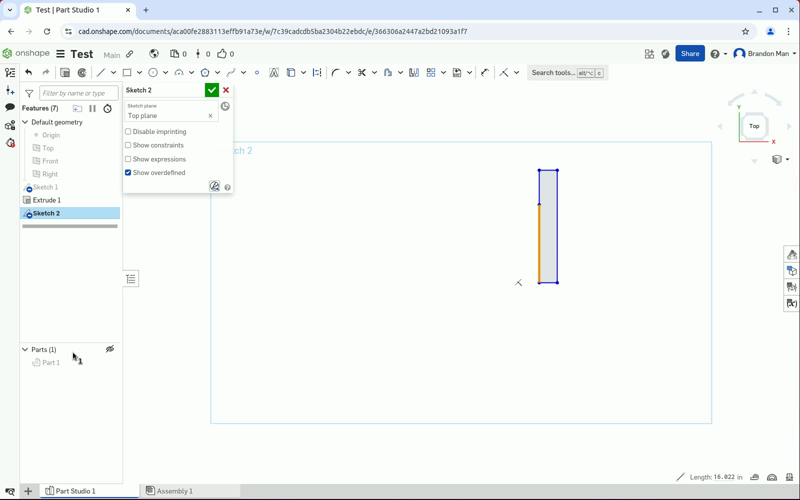
key(shift+y)
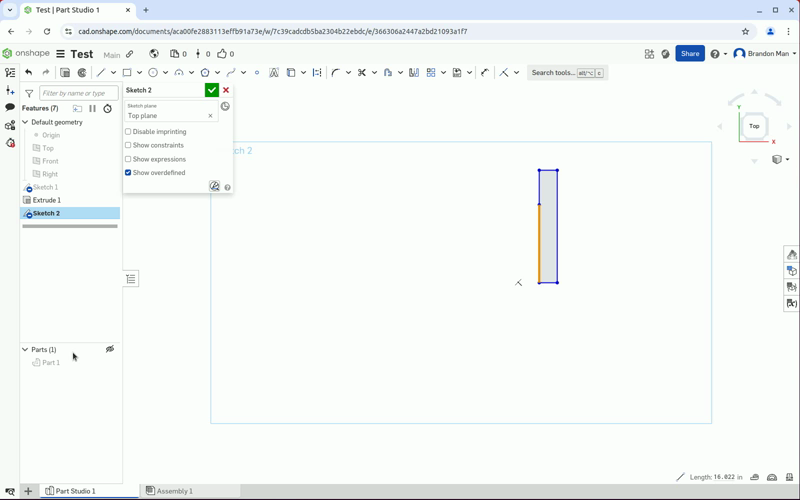
key(shift+e)
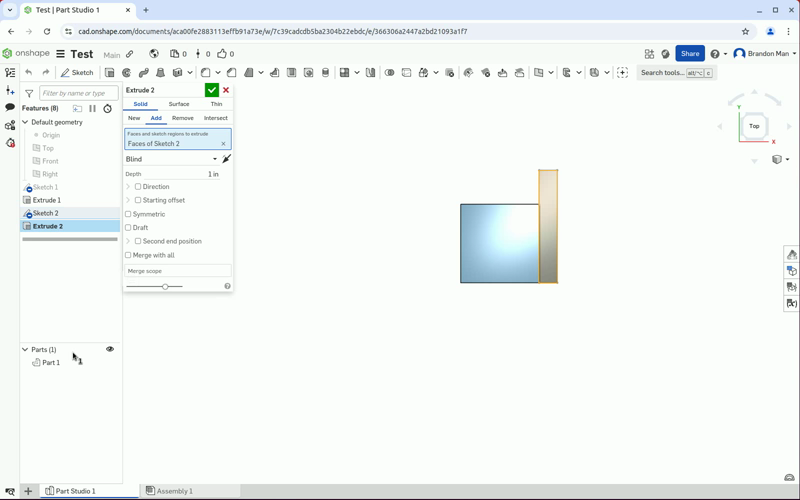
mouse_move(143, 106)
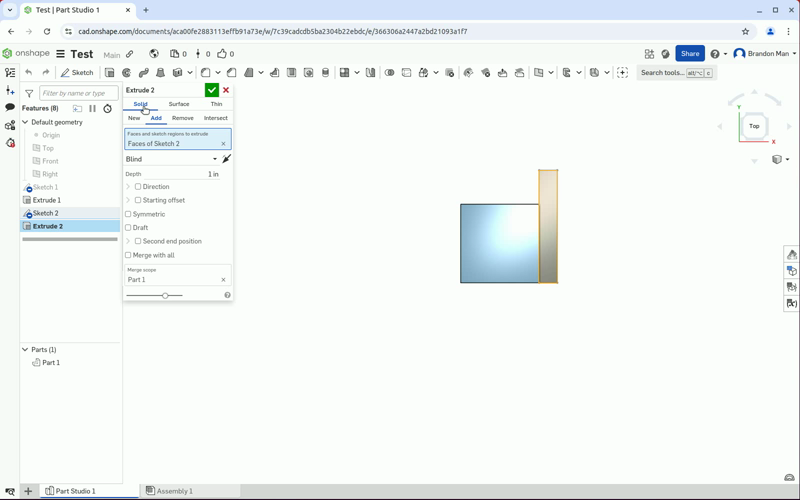
click(143, 106)
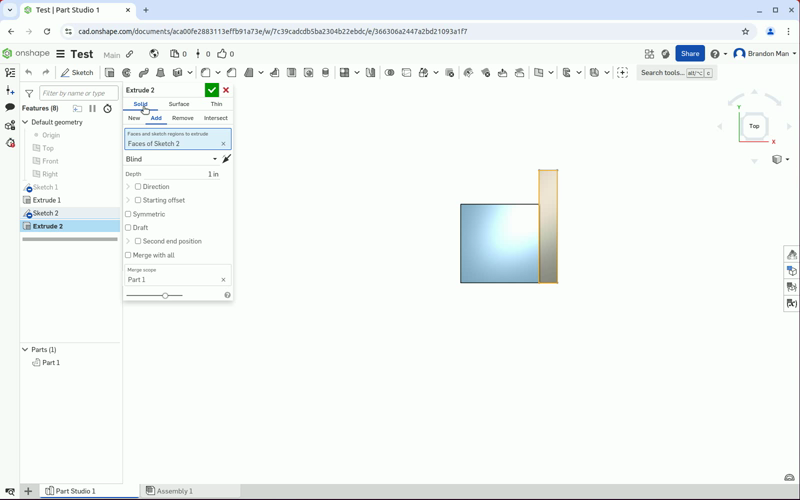
mouse_move(137, 120)
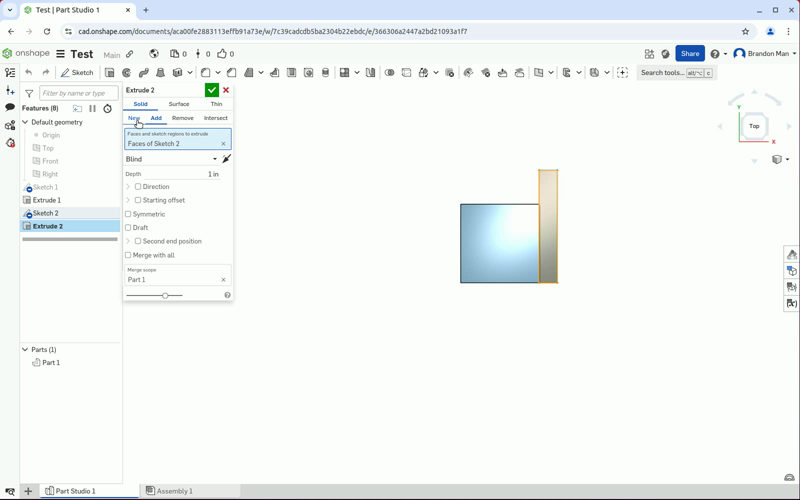
click(137, 120)
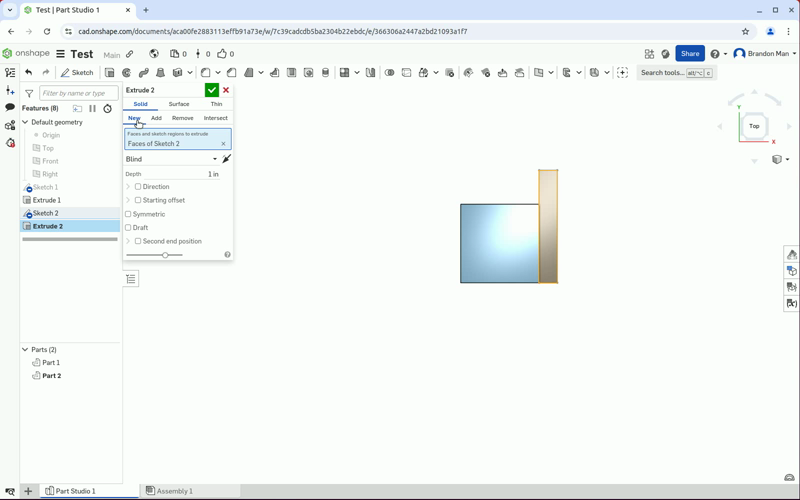
key(tab, 4)
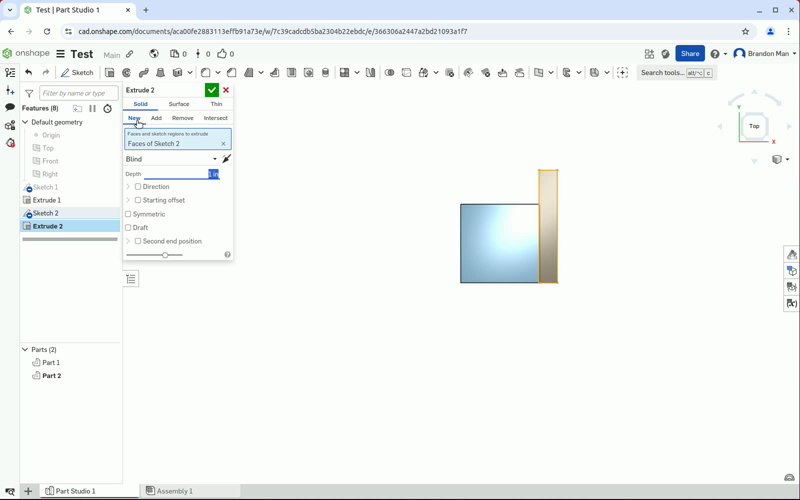
text(3.851)
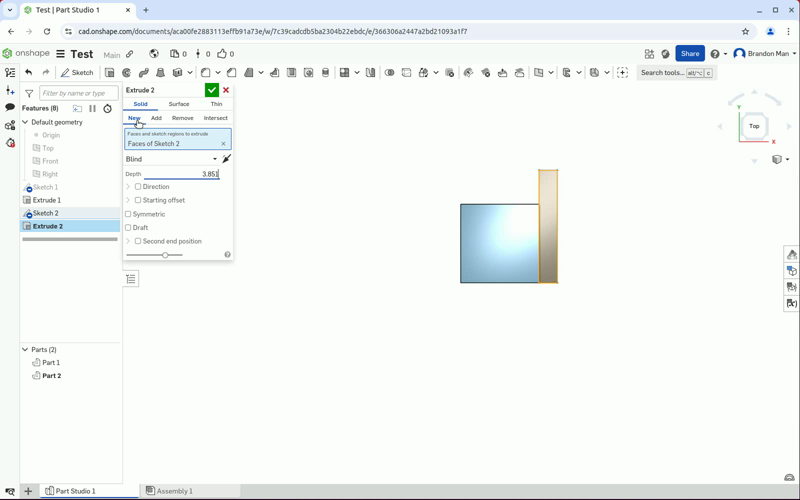
key(enter)
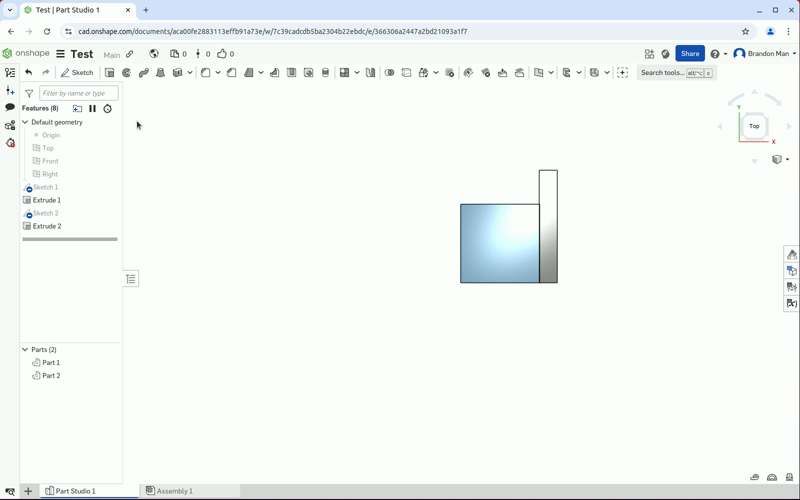
key(shift+h)
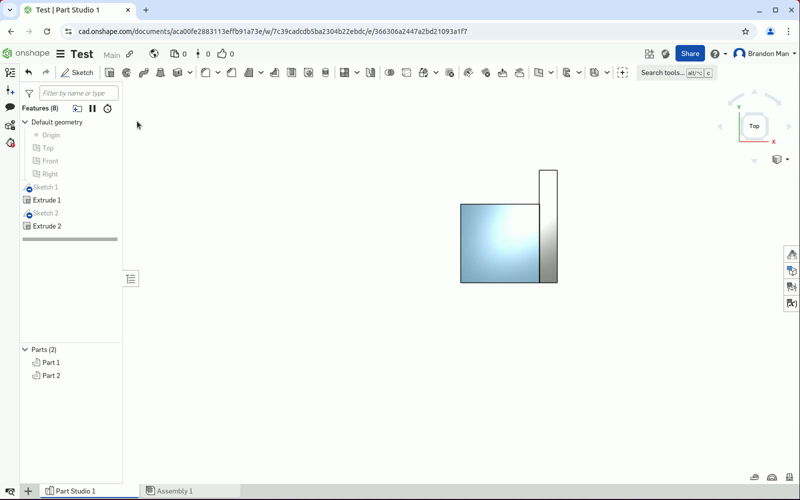
key(shift+h)
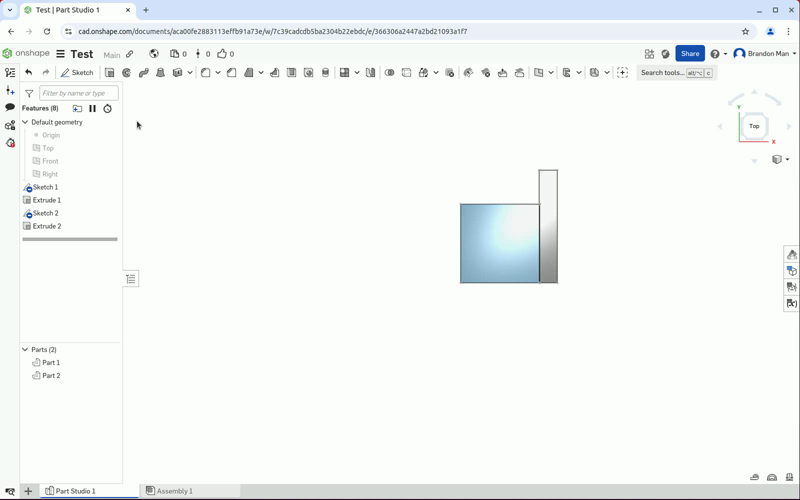
key(shift+7)
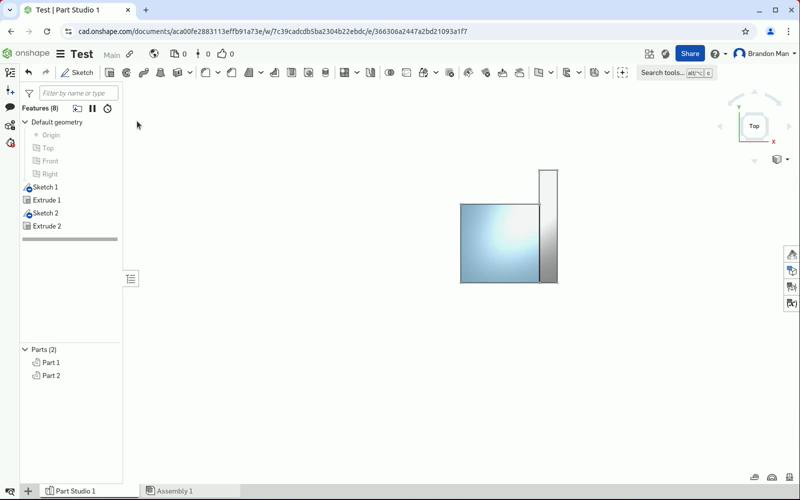
key(up, 3)
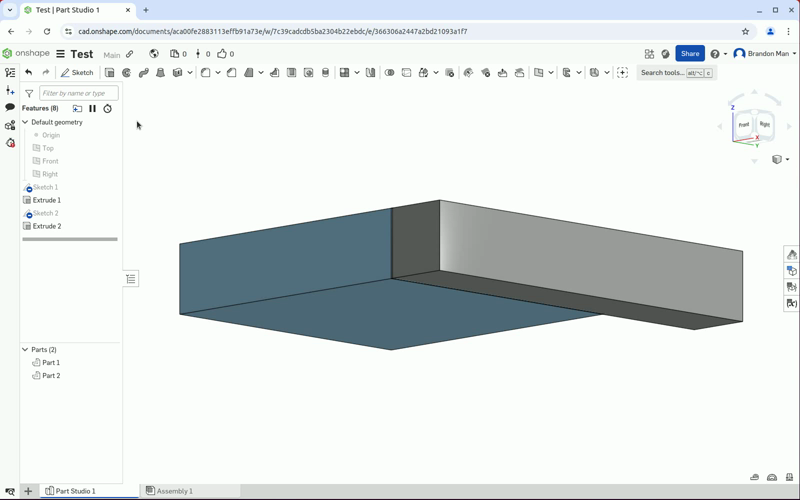
key(left, 3)
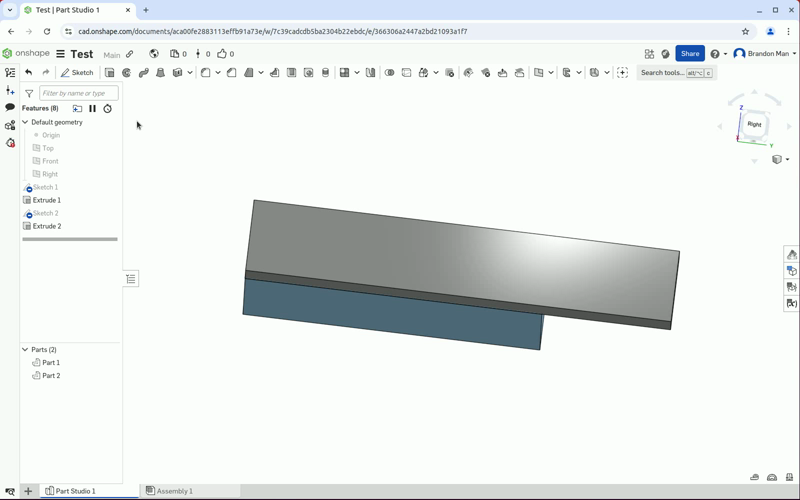
key(right, 3)
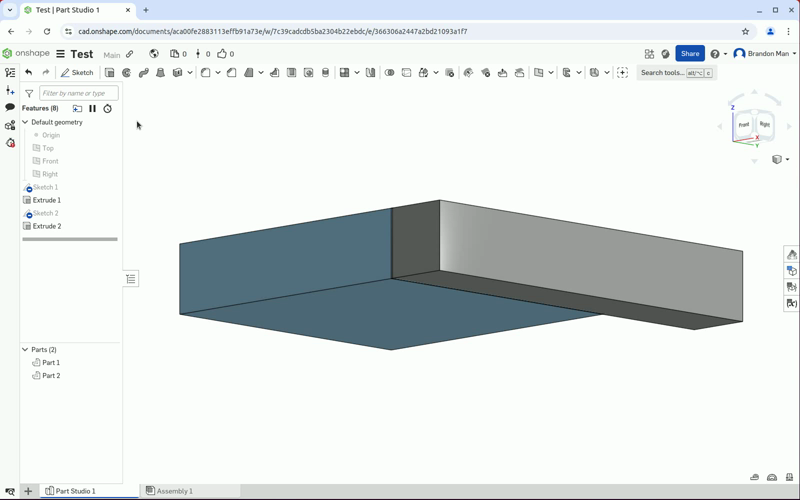
key(down, 3)
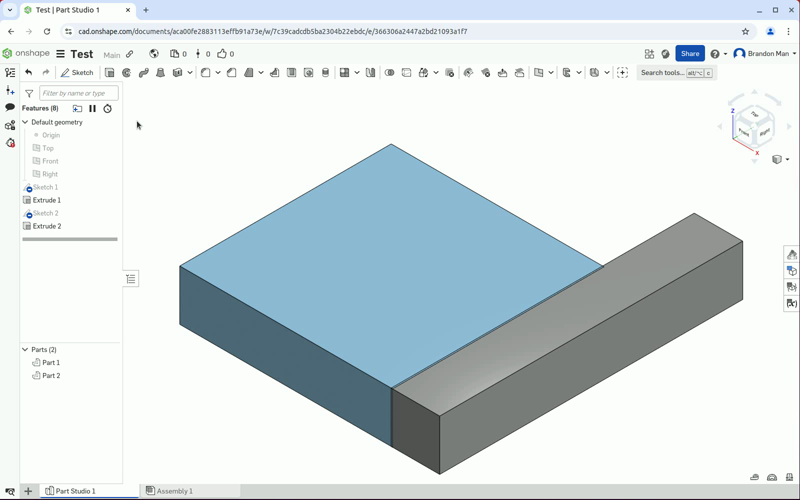
mouse_move(73, 189)
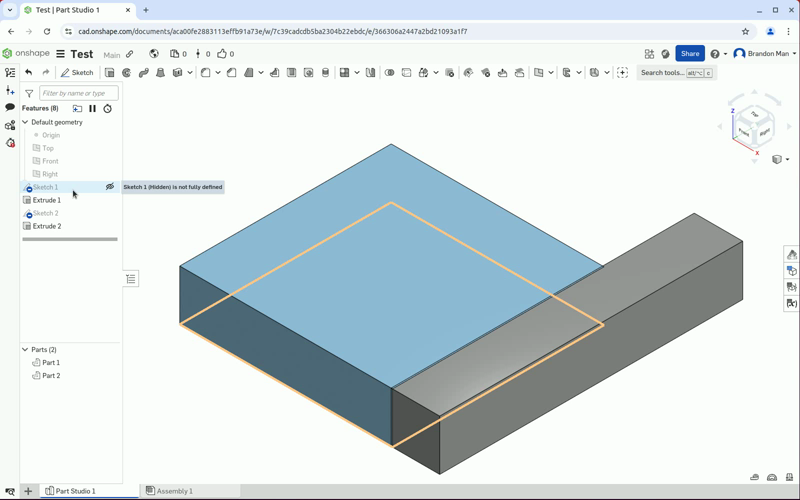
click(73, 189)